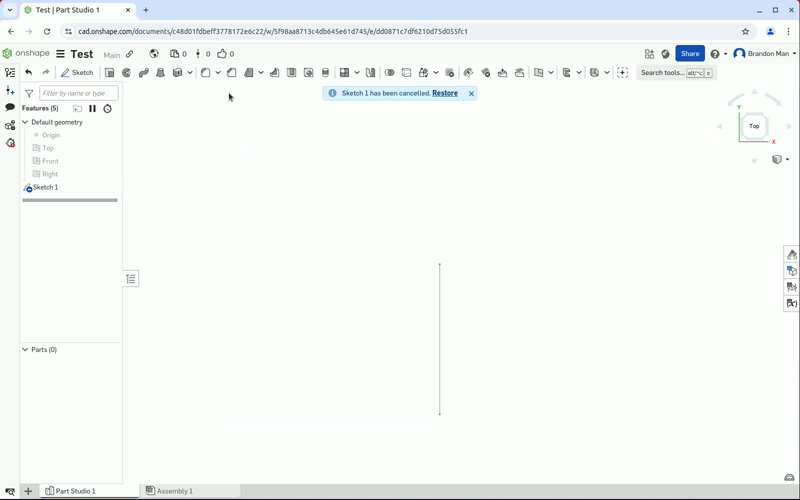
key(shift+h)
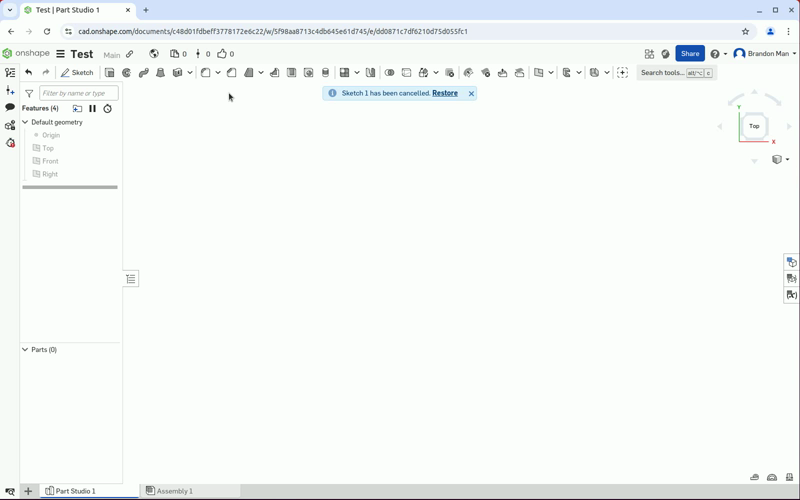
mouse_move(73, 352)
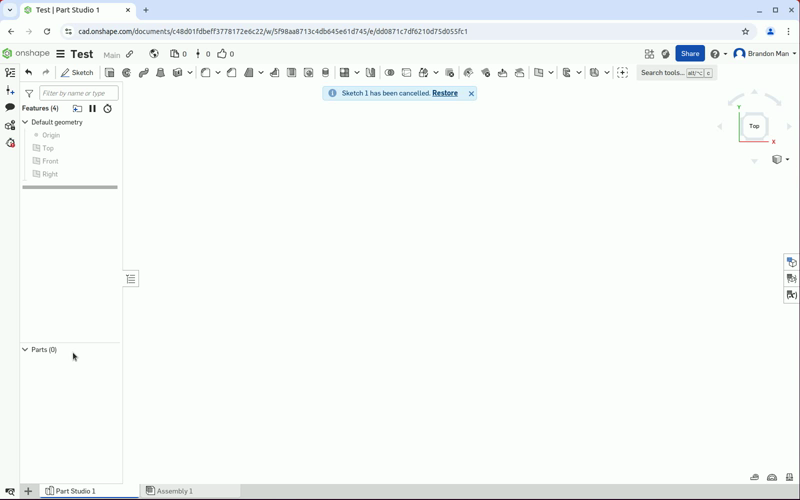
key(y)
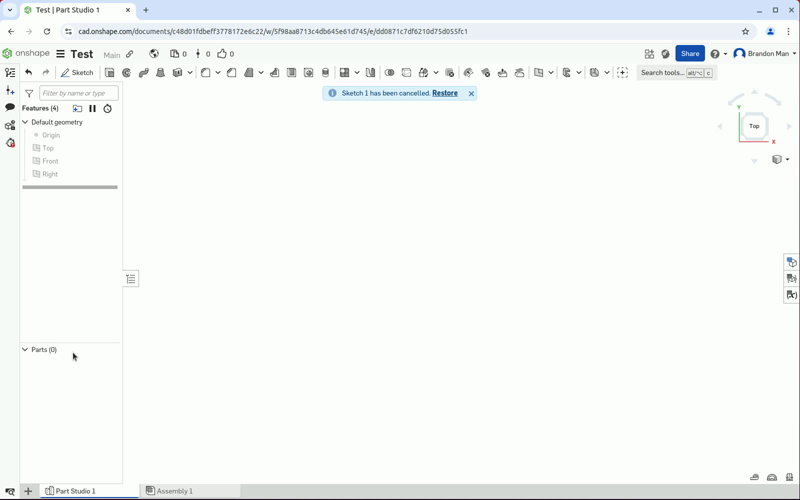
key(shift+p)
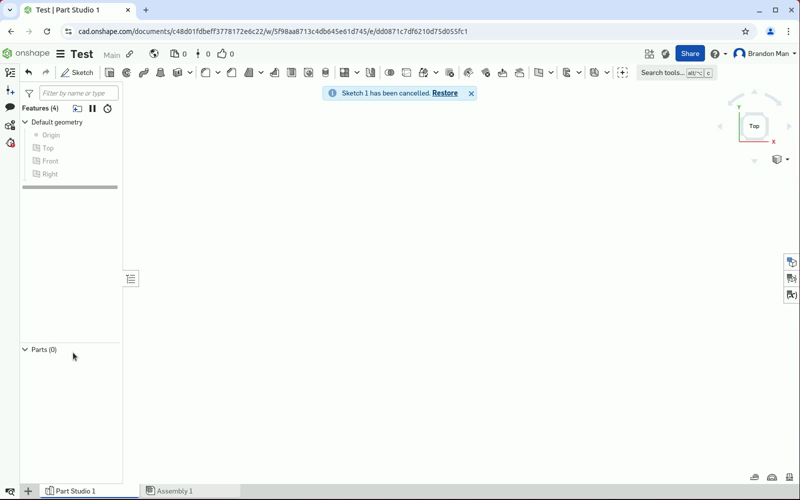
key(space)
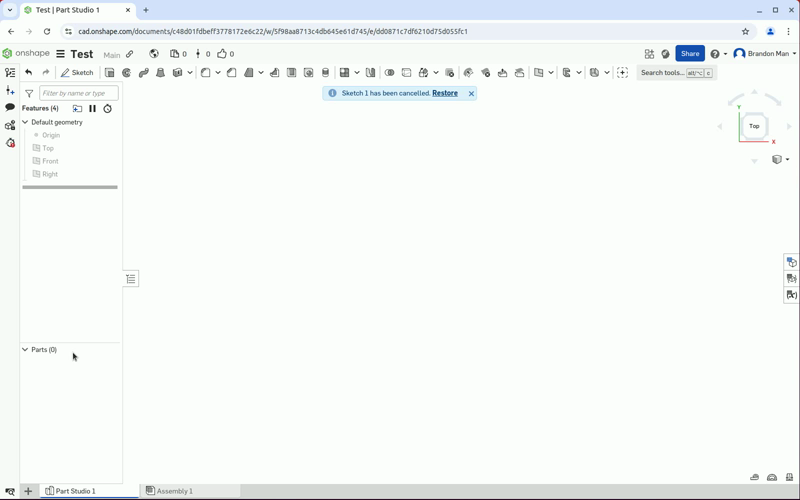
key_down(shift)
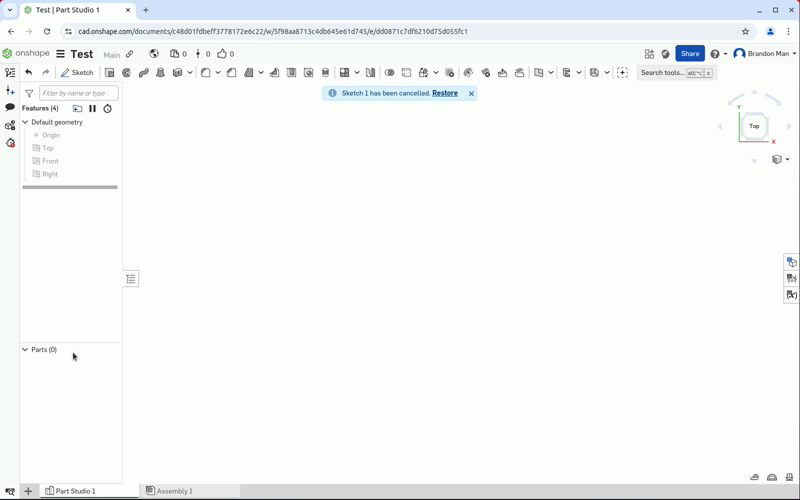
key(up)
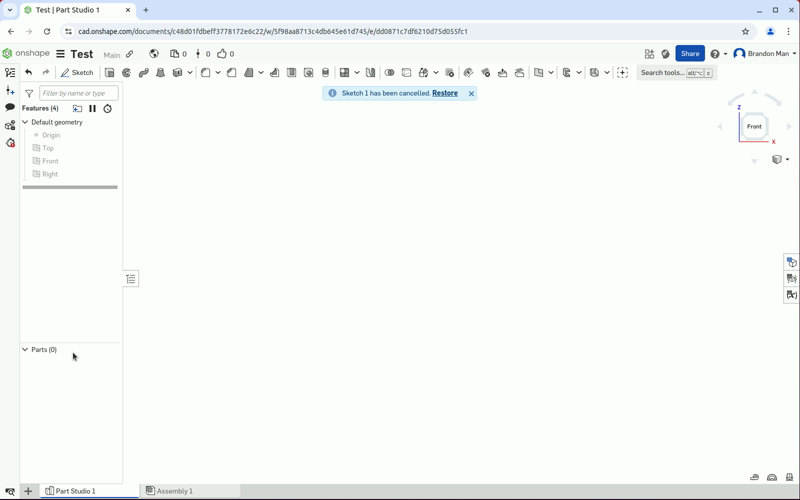
key_up(shift)
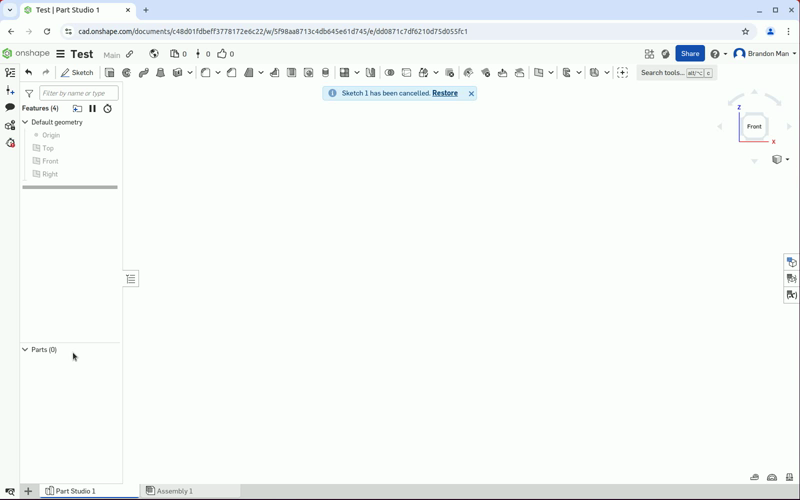
mouse_move(73, 352)
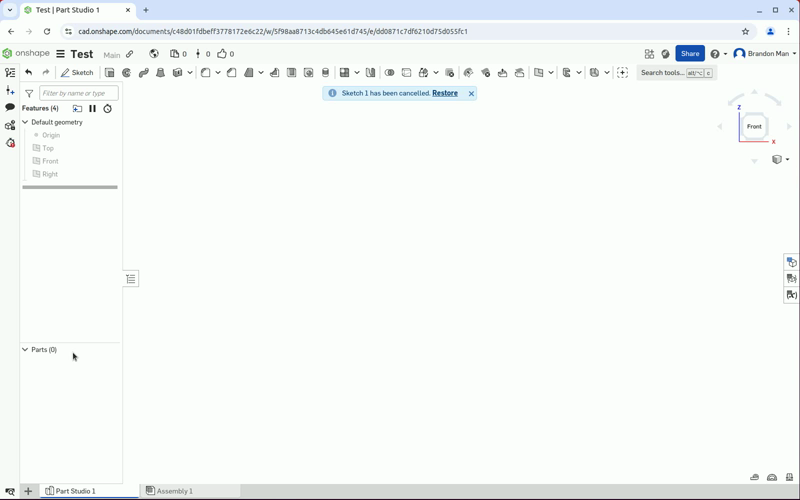
key(shift+y)
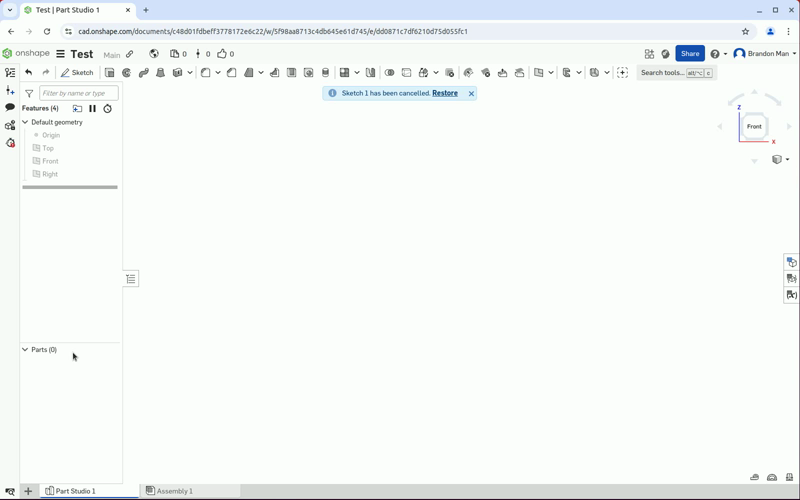
key(shift+s)
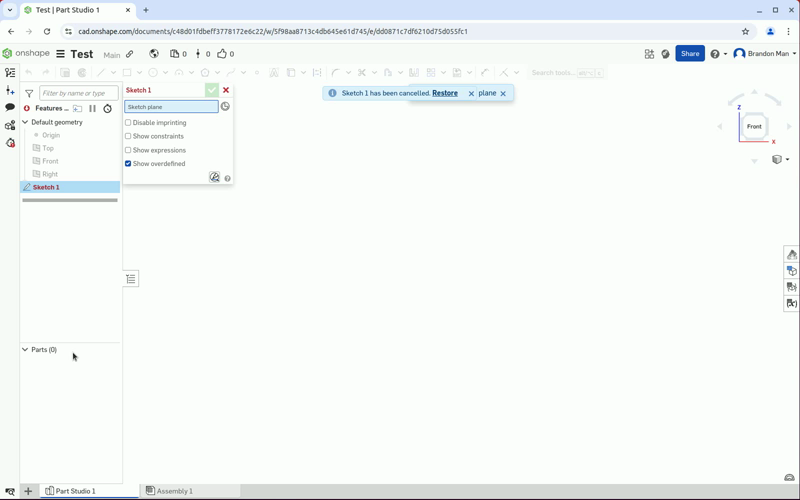
mouse_move(73, 163)
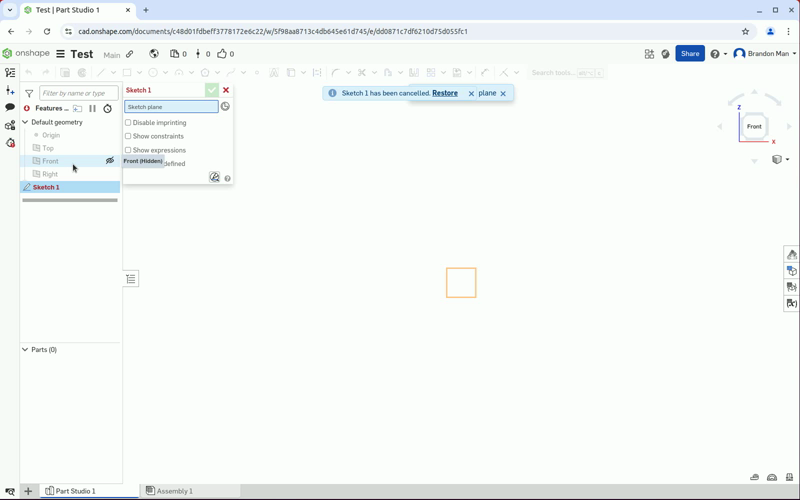
click(73, 163)
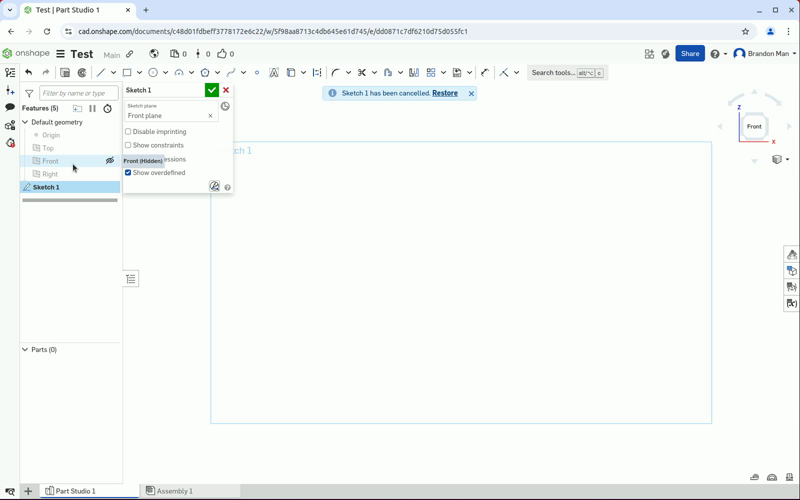
mouse_move(73, 352)
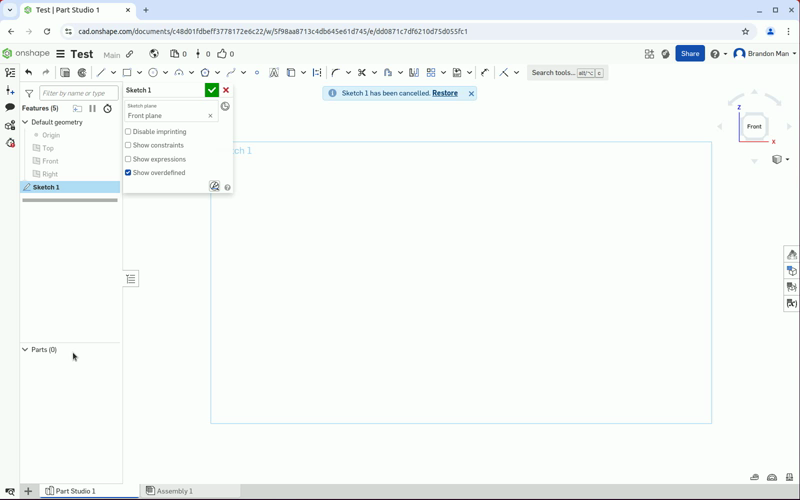
key(y)
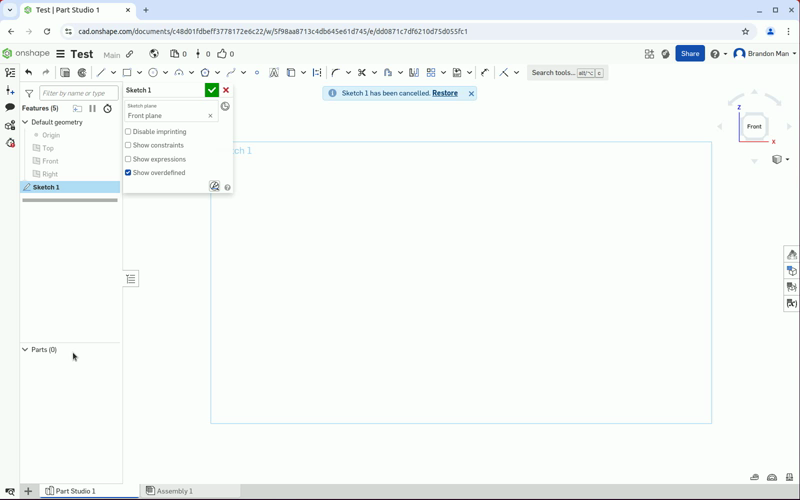
key(l)
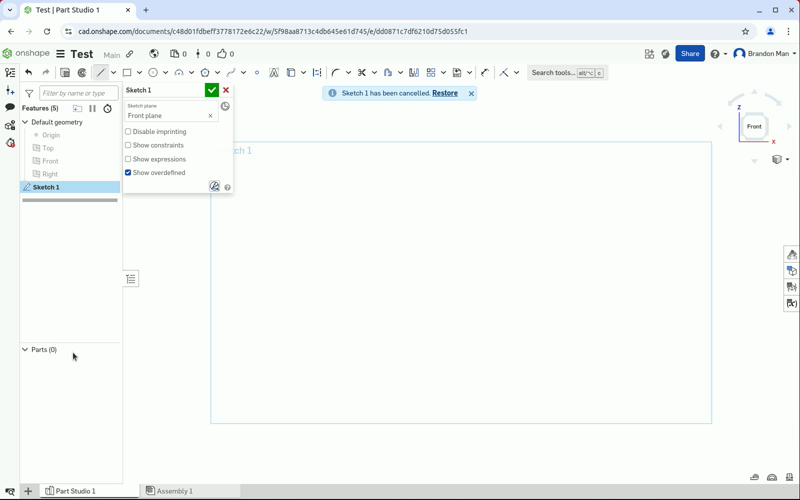
key_down(shift)
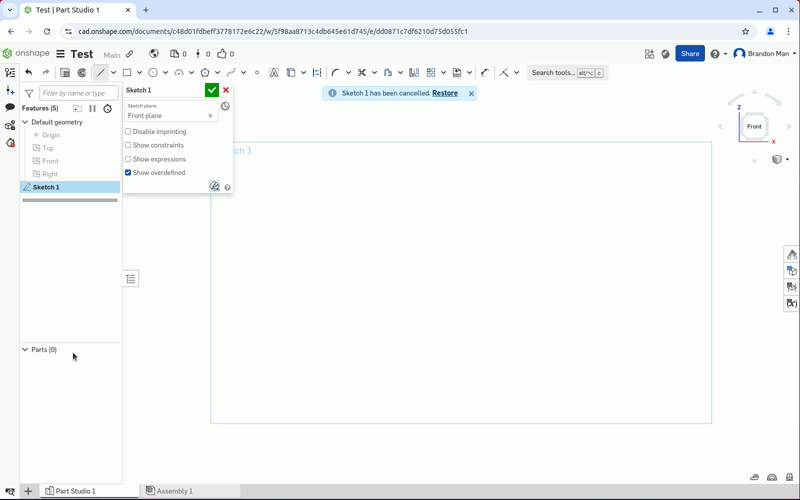
mouse_move(348, 282)
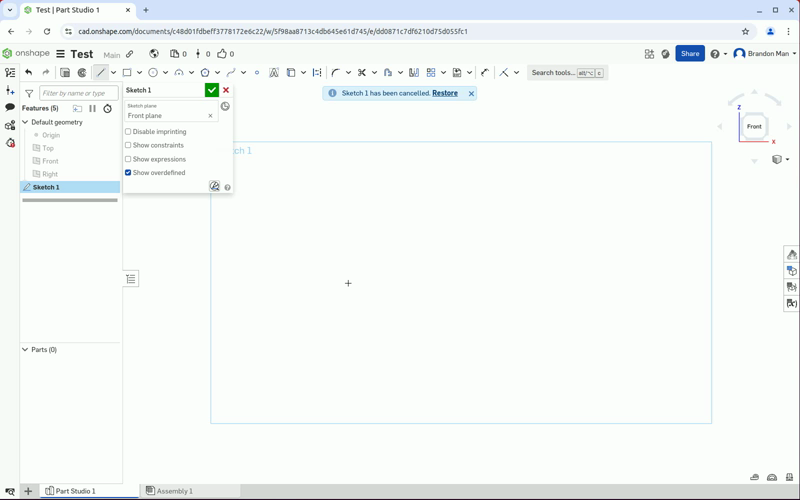
click(348, 282)
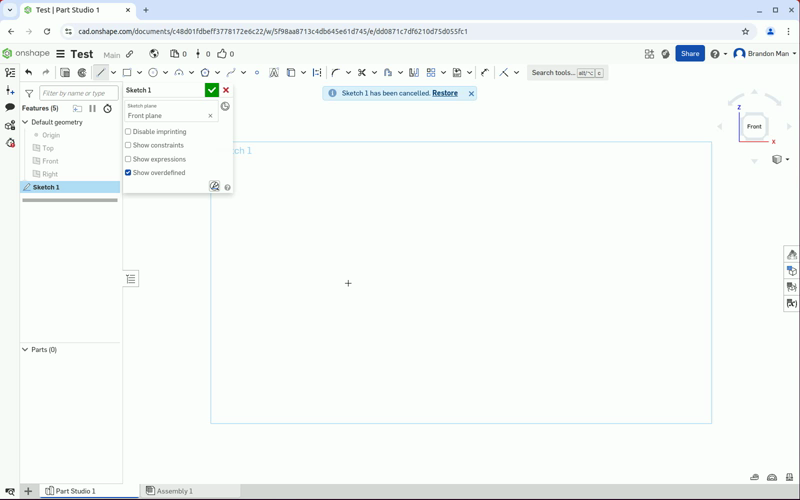
key_up(shift)
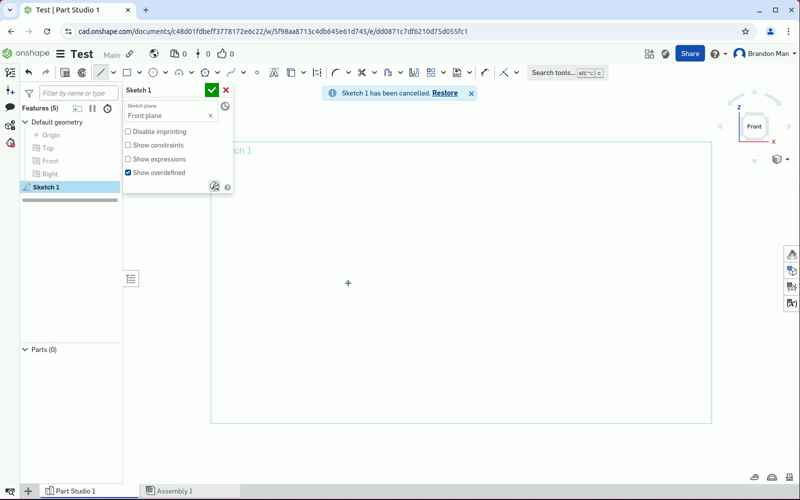
key_down(shift)
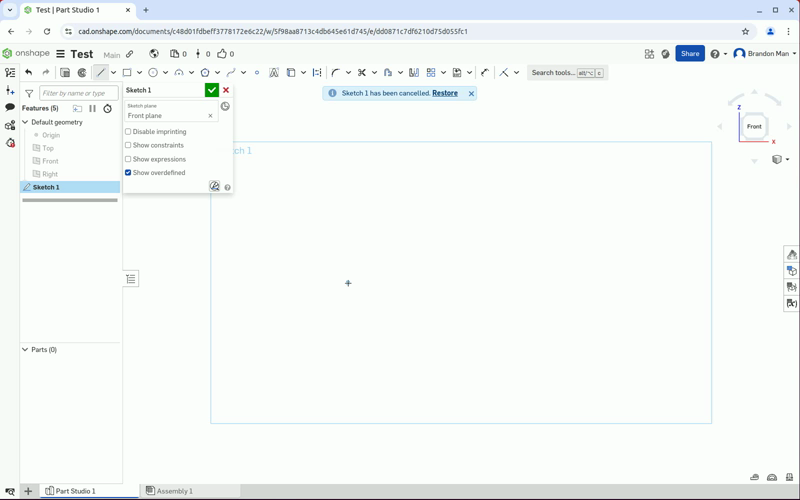
mouse_move(460, 282)
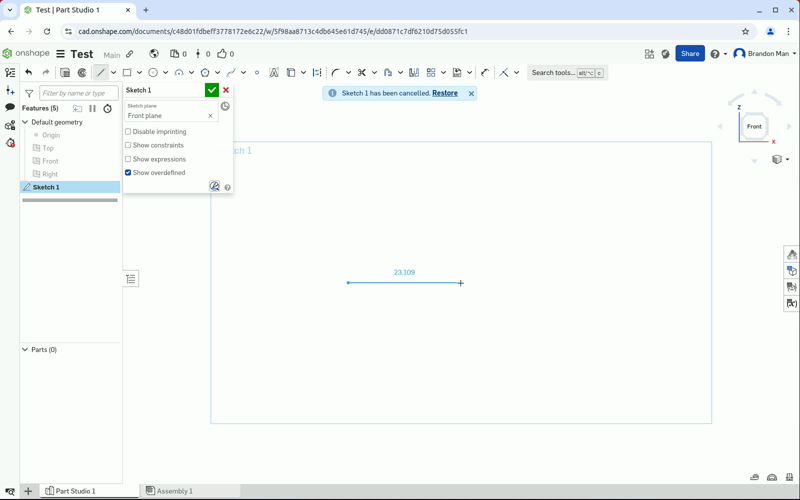
click(460, 282)
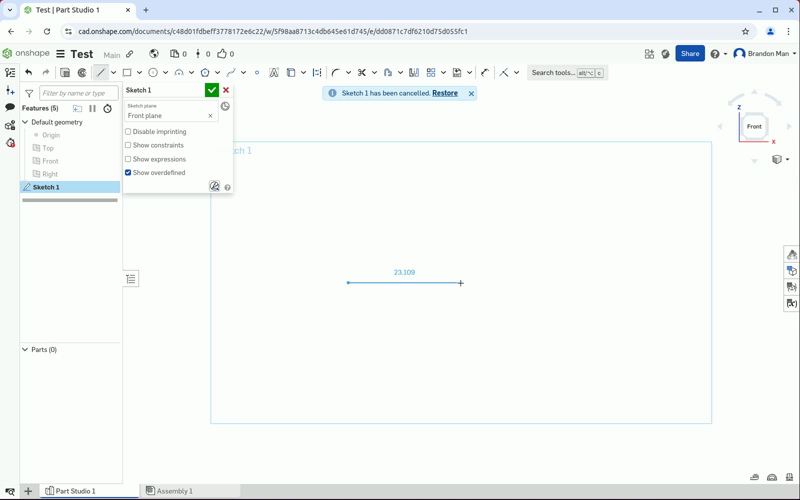
key_up(shift)
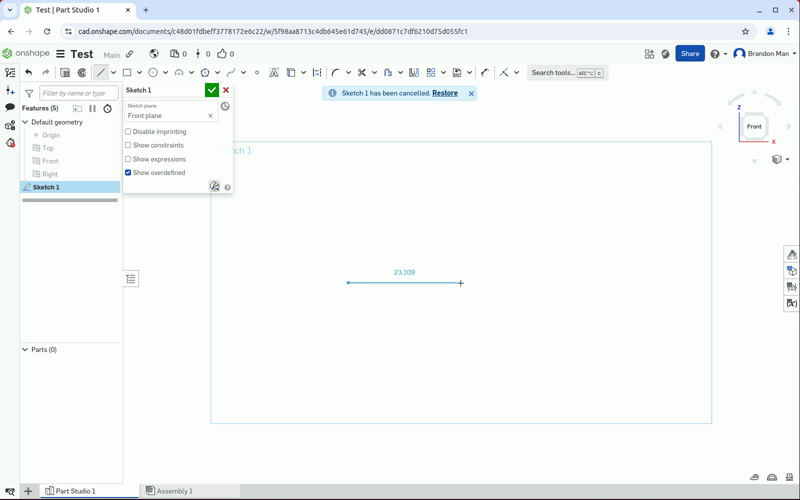
key_down(shift)
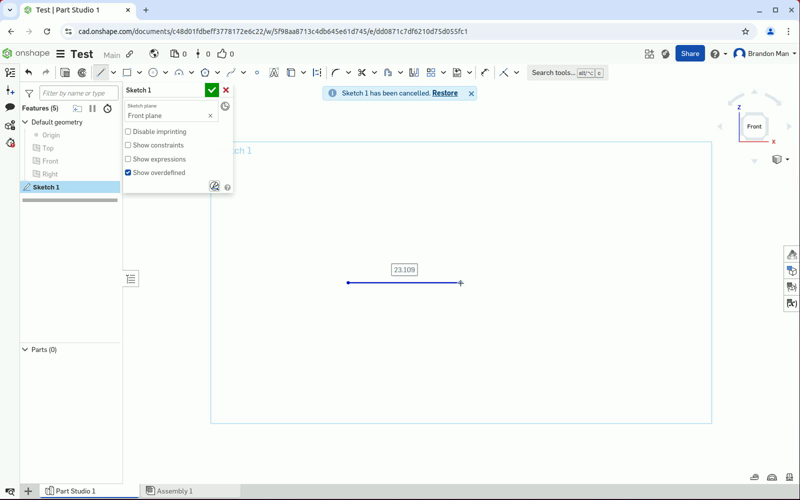
mouse_move(490, 282)
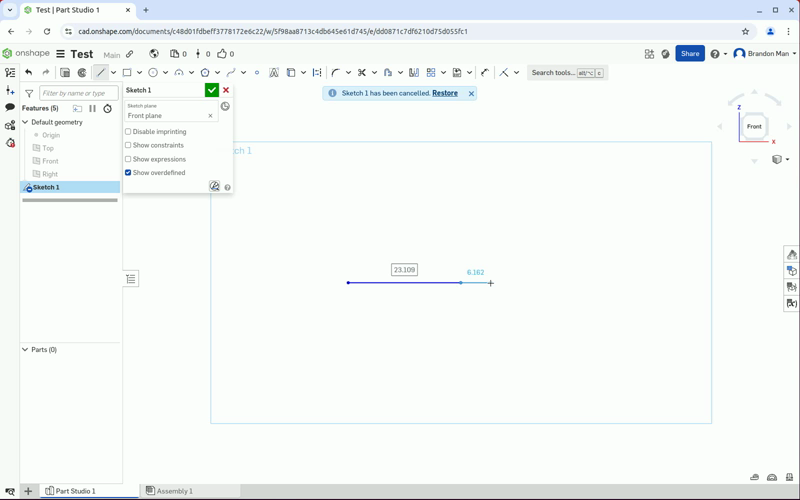
mouse_move(460, 237)
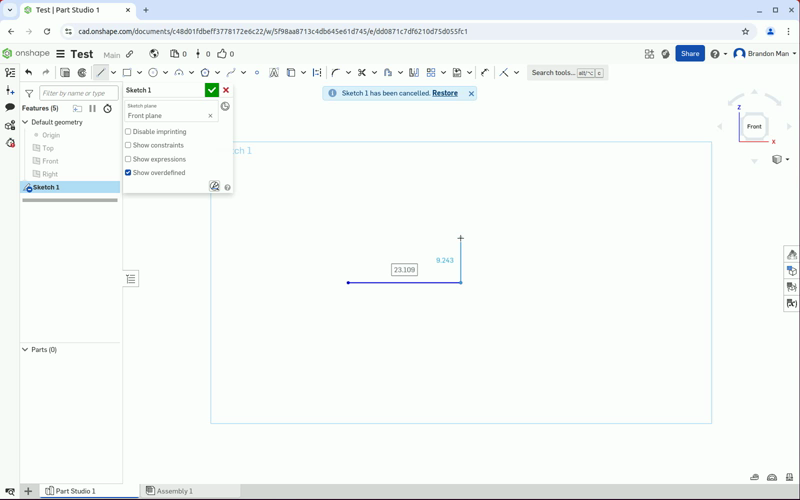
click(460, 237)
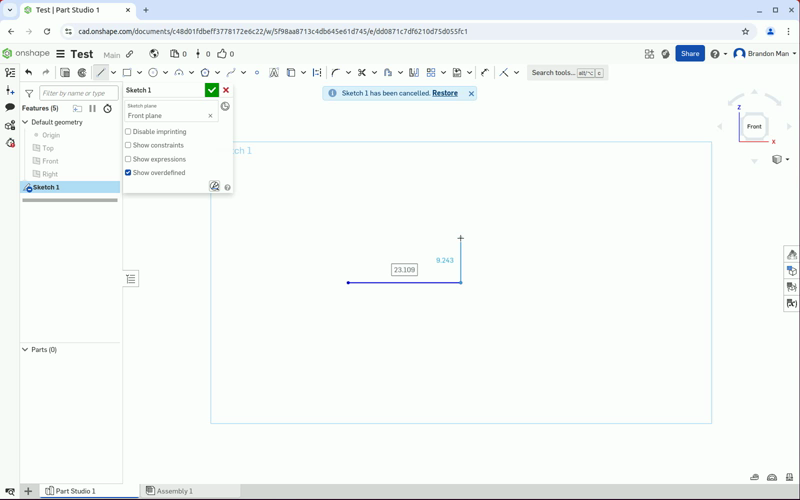
key_up(shift)
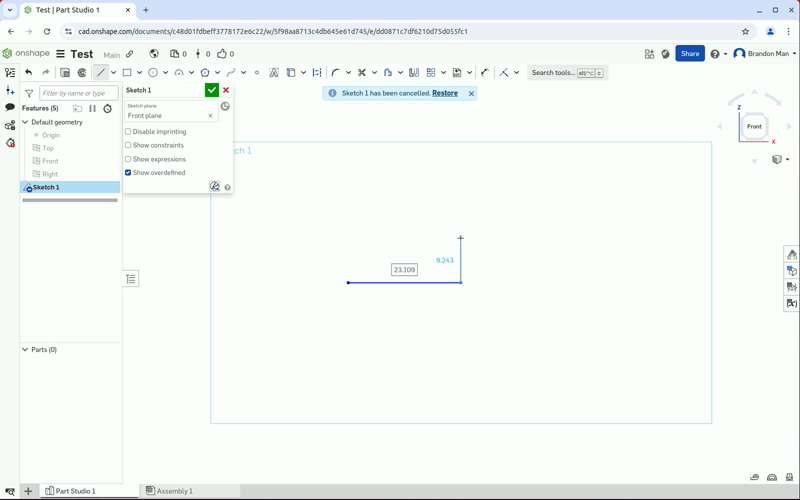
key_down(shift)
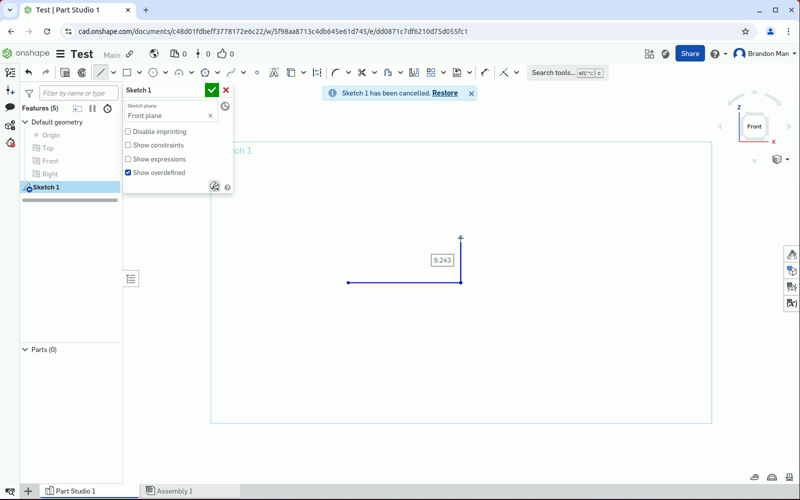
mouse_move(348, 237)
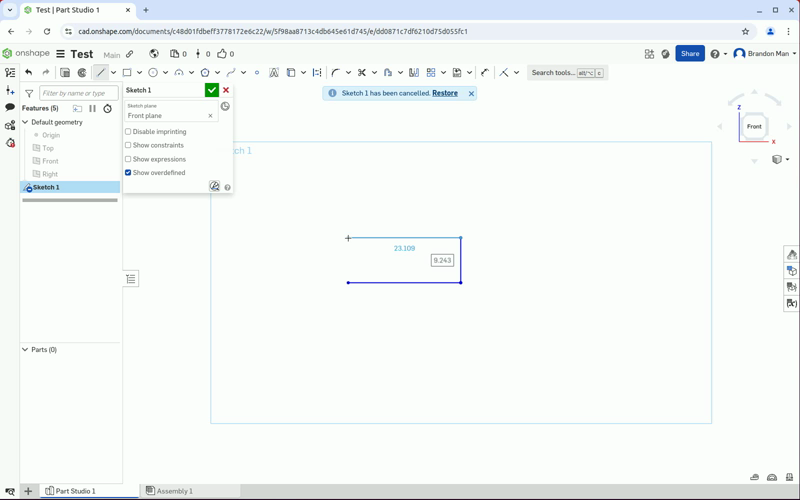
click(348, 237)
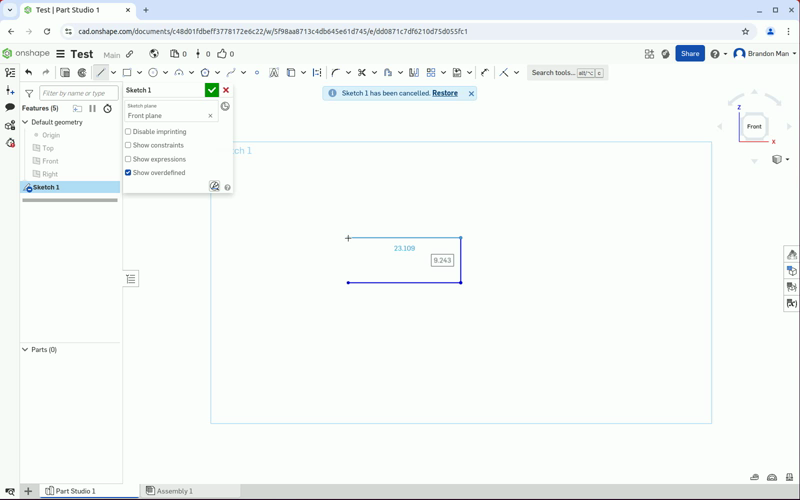
key_up(shift)
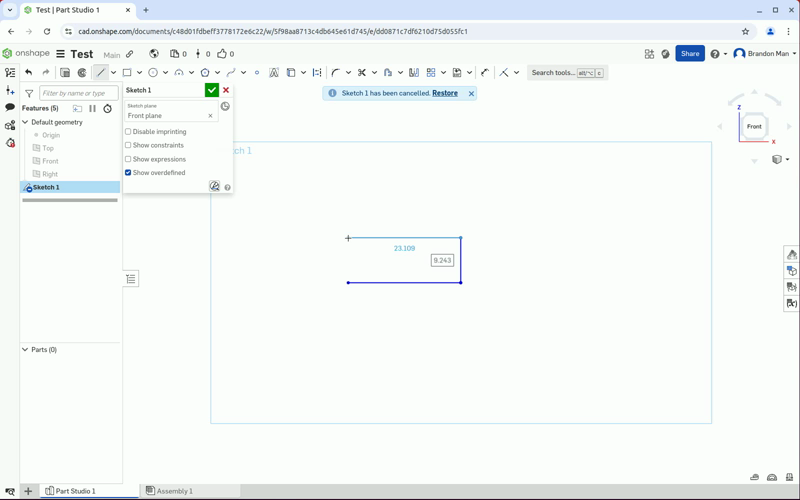
mouse_move(378, 237)
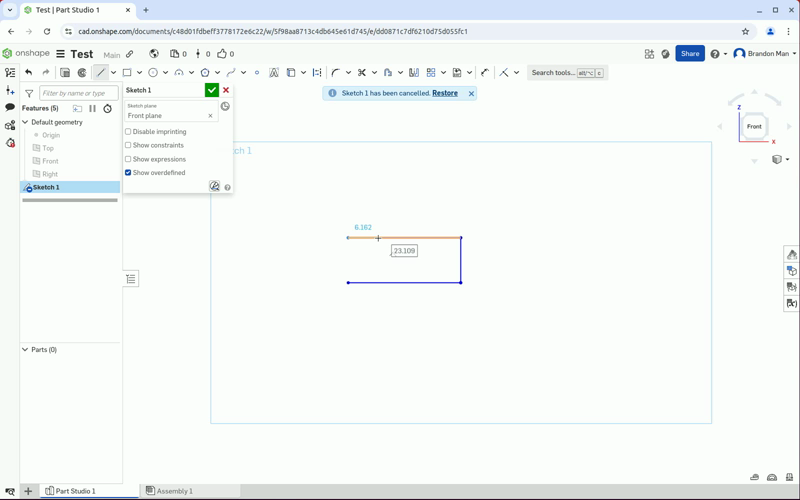
key_down(shift)
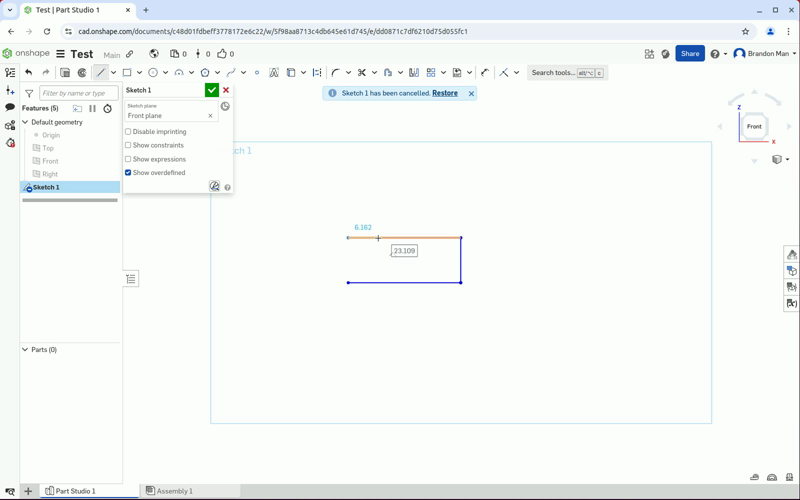
mouse_move(348, 282)
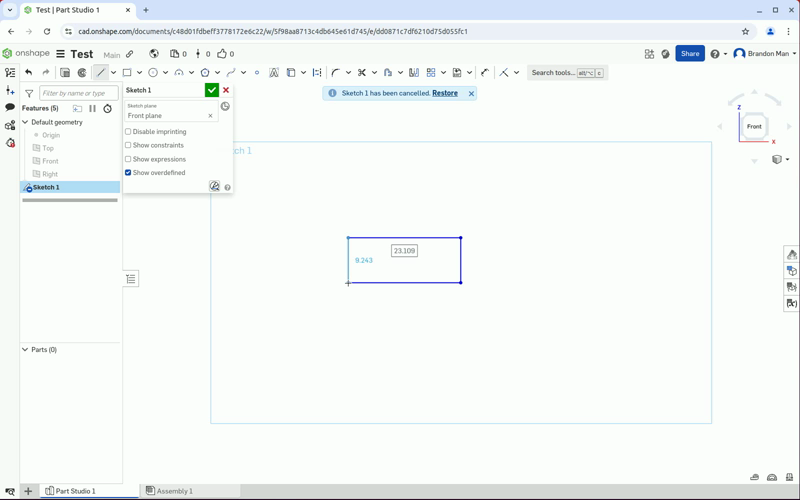
key_up(shift)
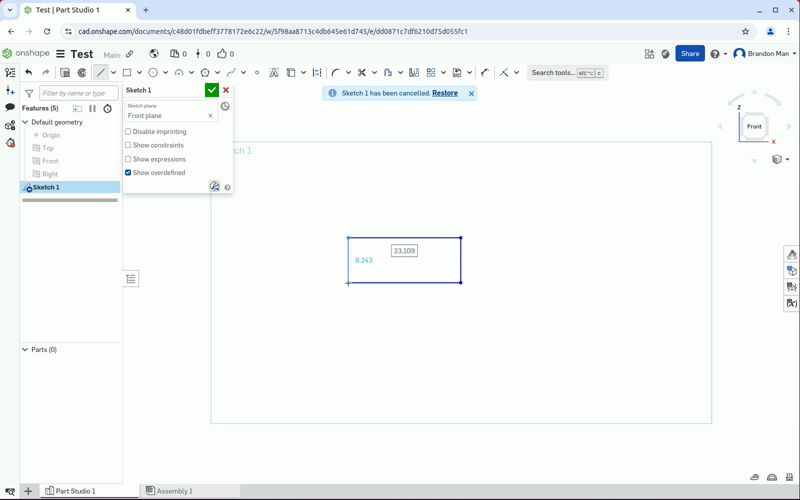
click(348, 282)
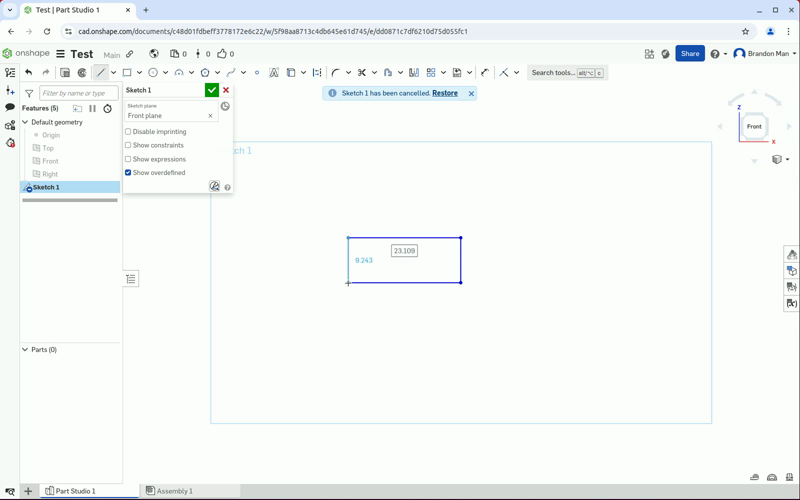
key(esc)
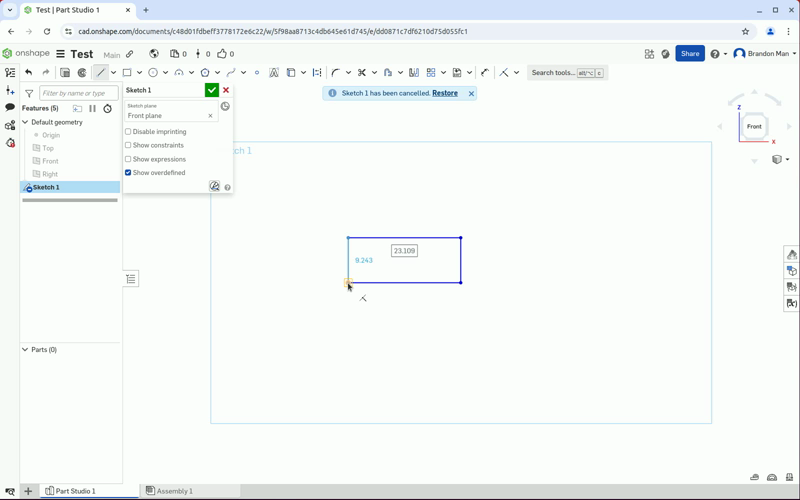
mouse_move(433, 260)
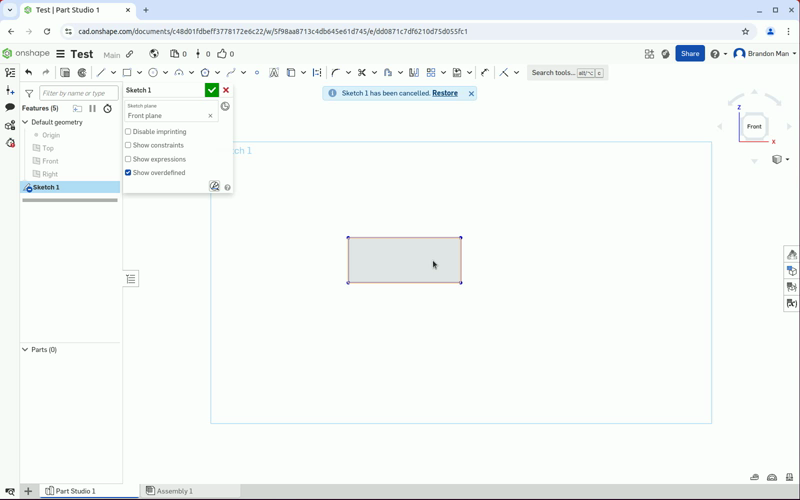
click(433, 260)
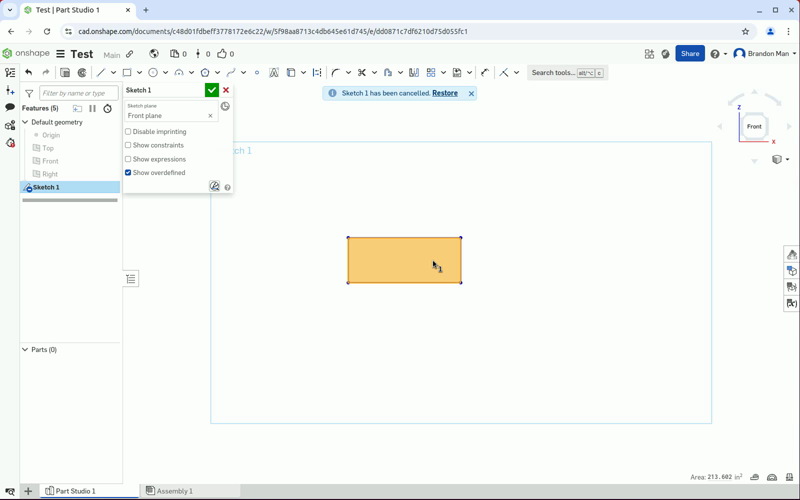
mouse_move(73, 352)
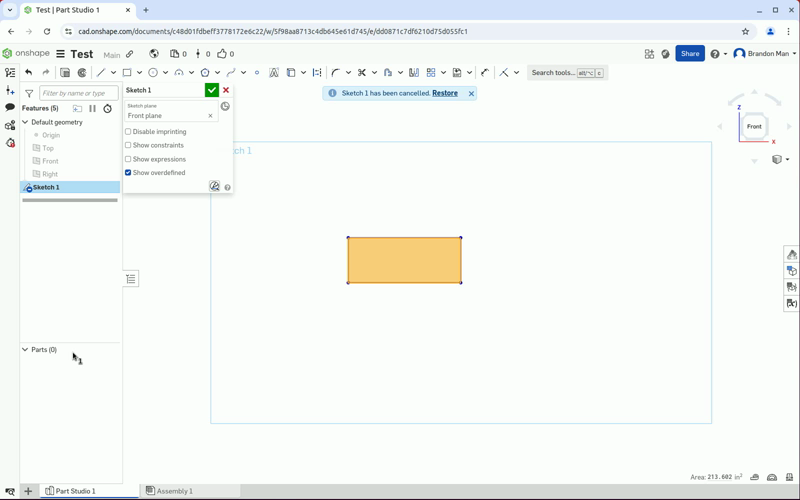
key(shift+y)
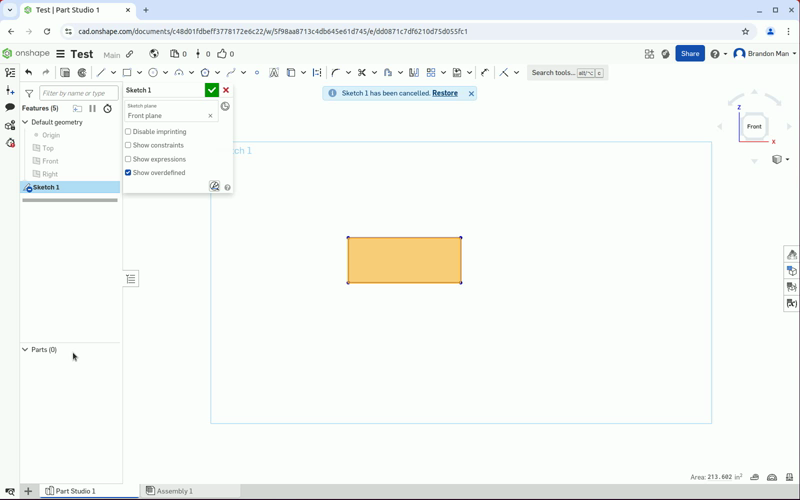
key(shift+e)
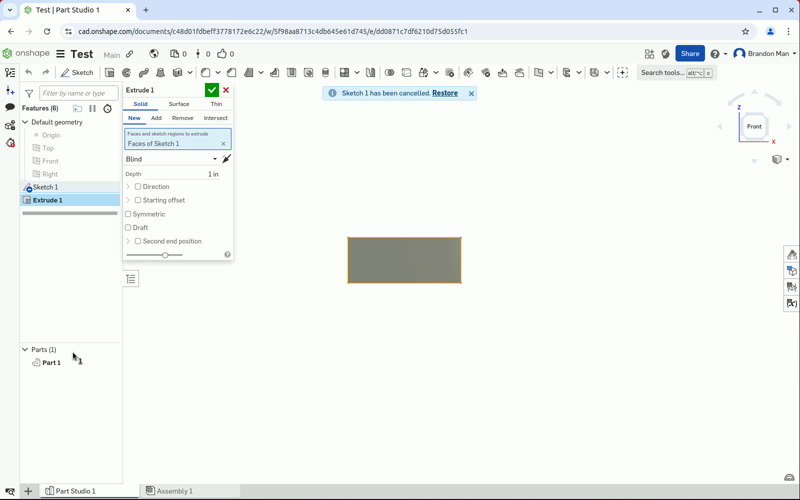
mouse_move(143, 106)
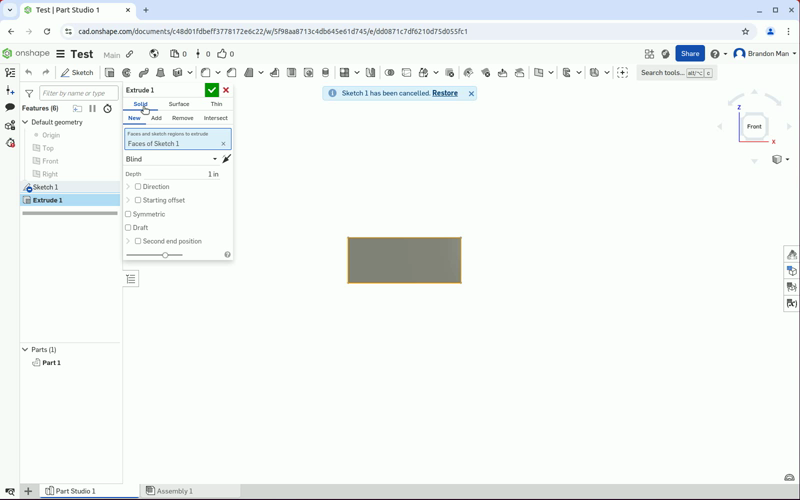
click(143, 106)
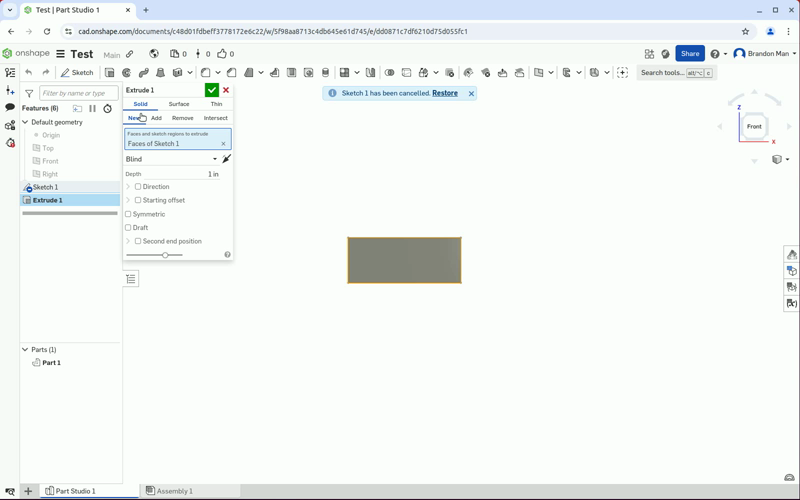
mouse_move(137, 120)
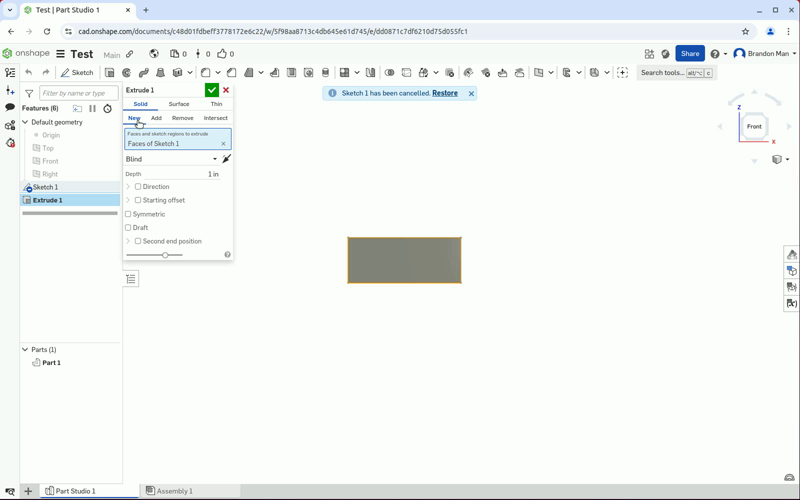
click(137, 120)
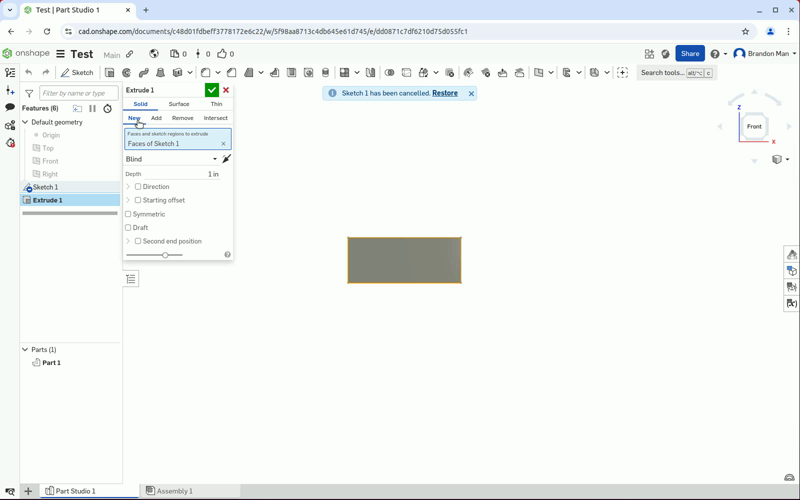
key(tab, 4)
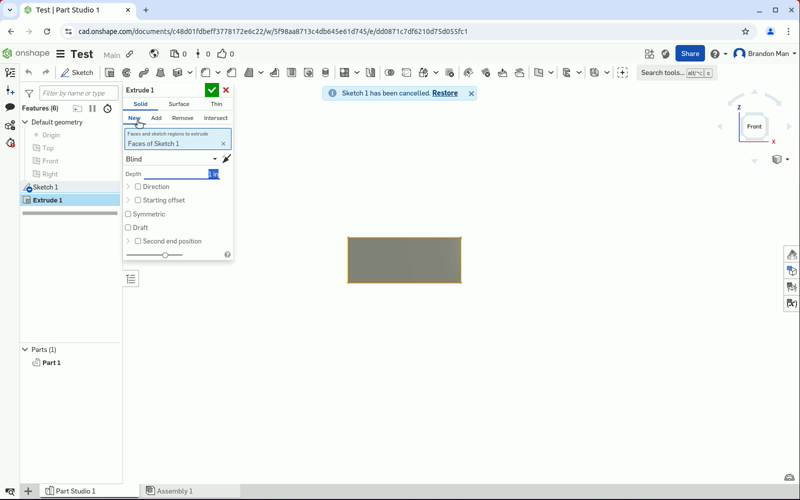
text(23.108)
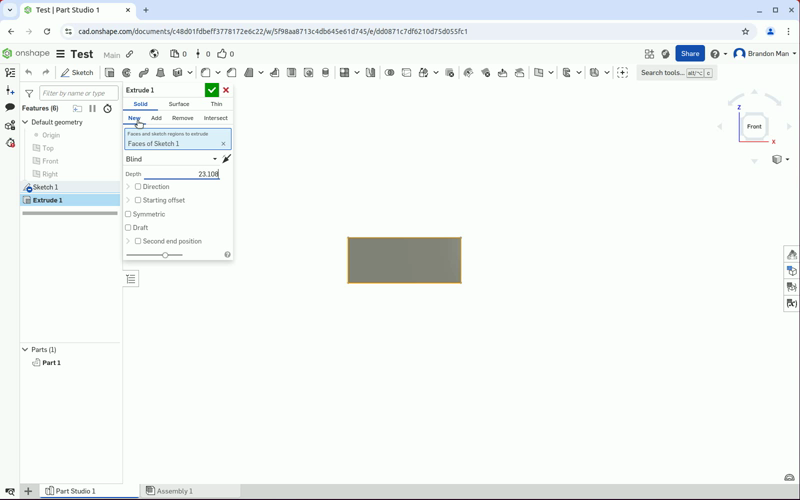
key(enter)
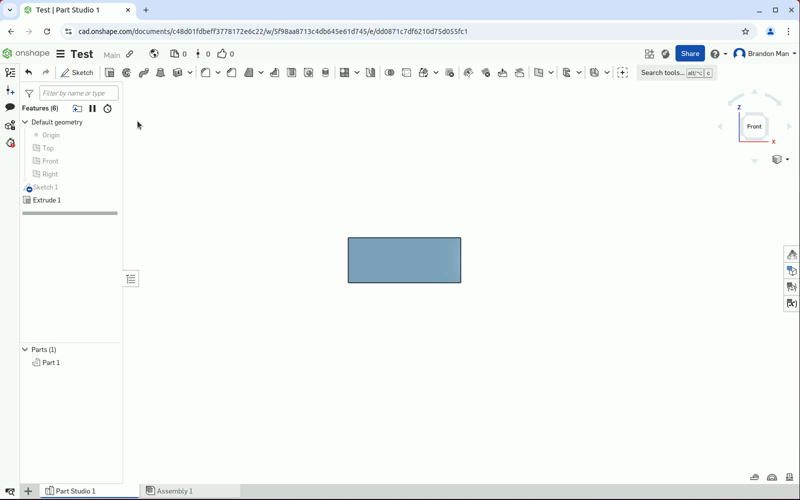
key(shift+h)
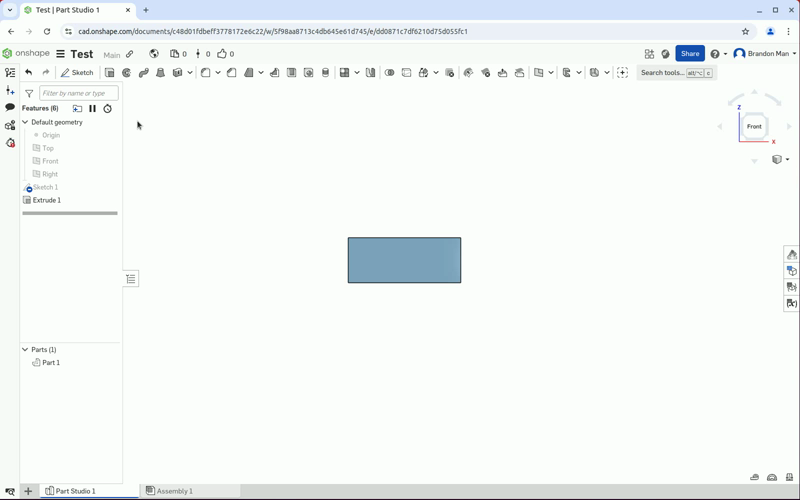
key(shift+h)
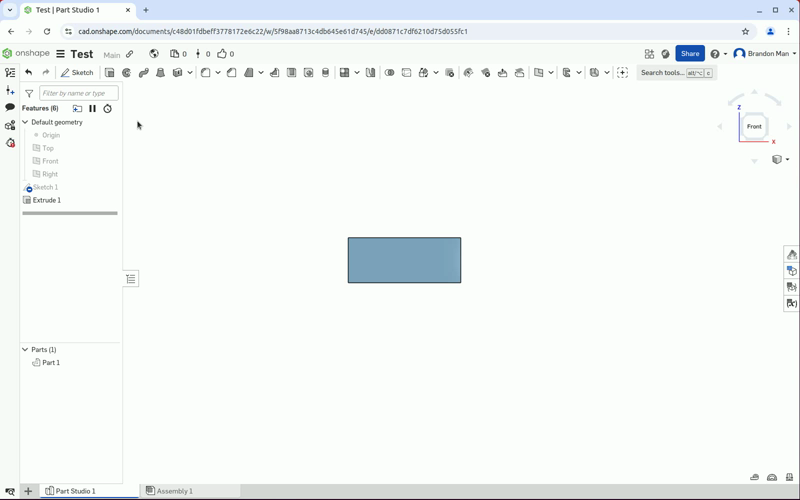
mouse_move(73, 189)
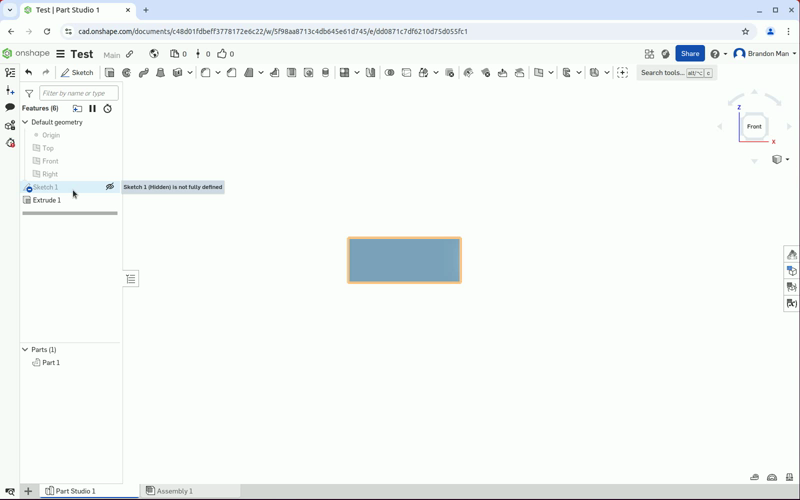
click(73, 189)
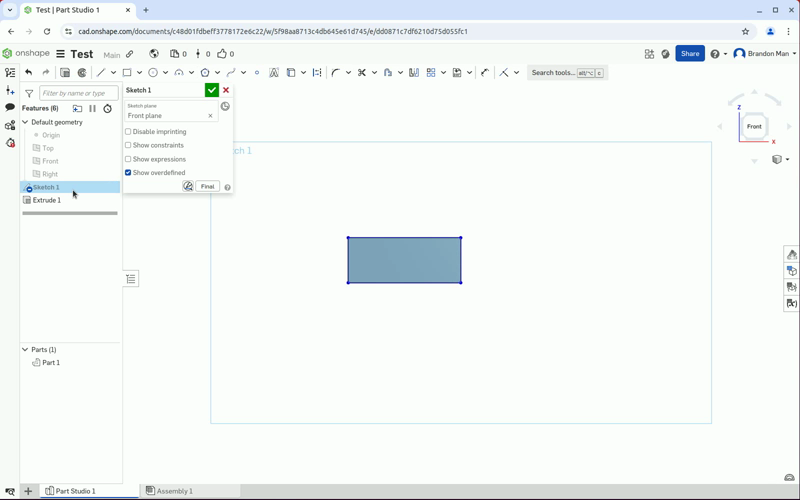
mouse_move(229, 92)
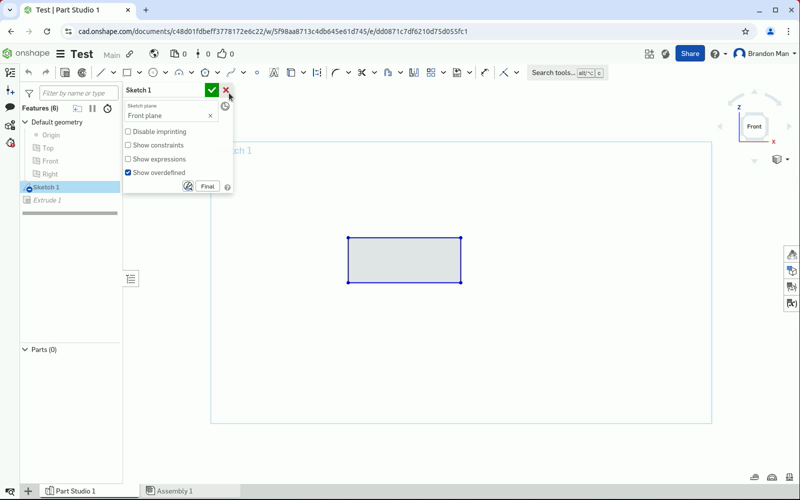
click(229, 92)
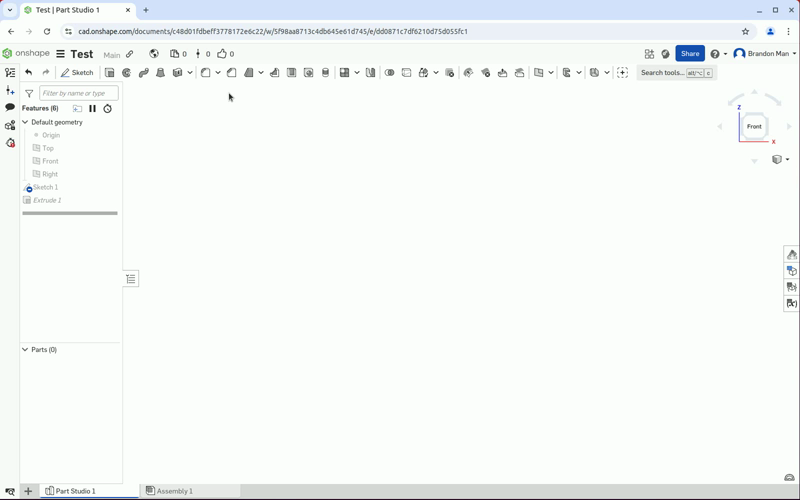
mouse_move(73, 352)
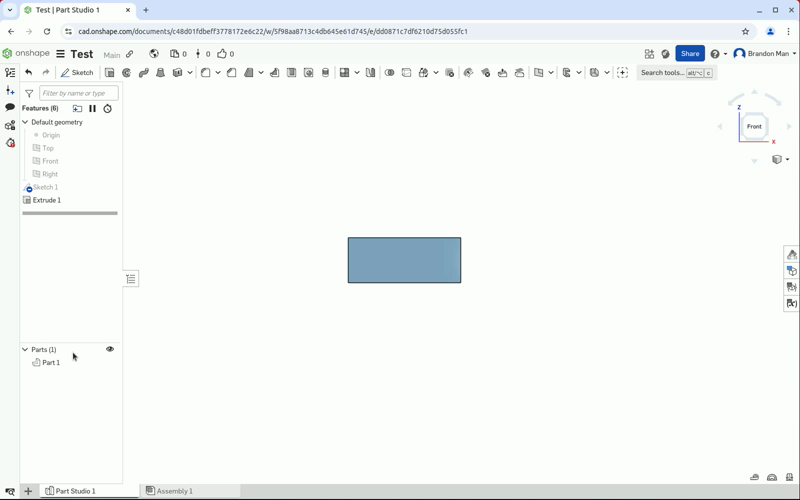
key(y)
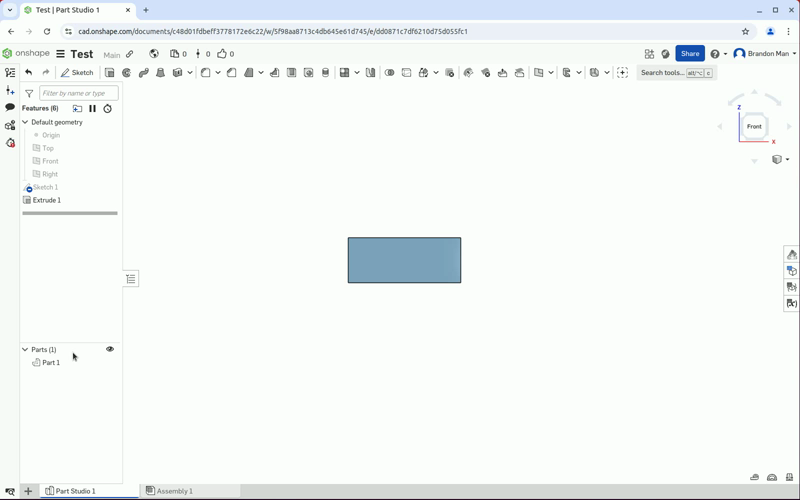
key(shift+p)
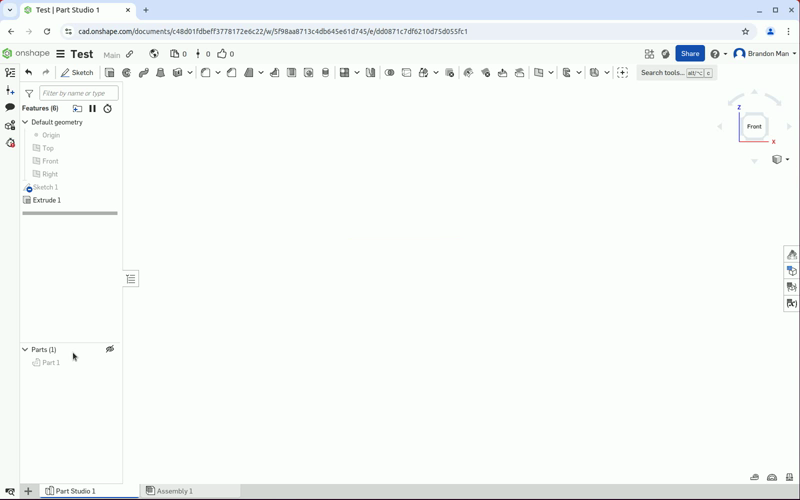
key(space)
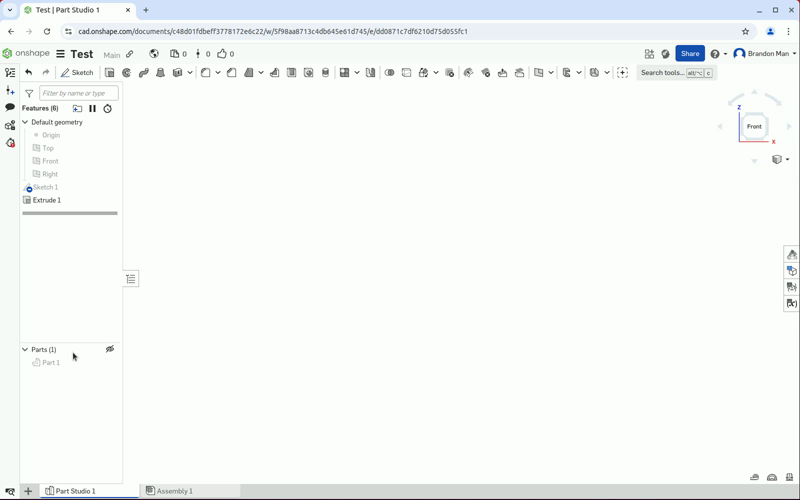
key_down(shift)
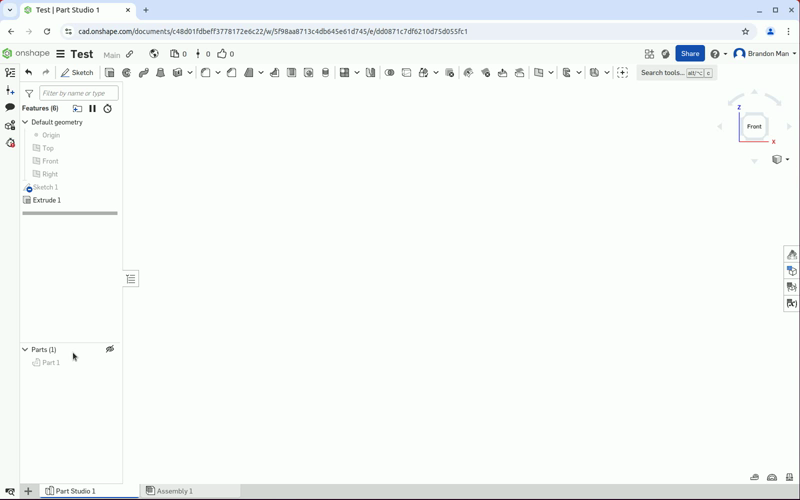
key(down)
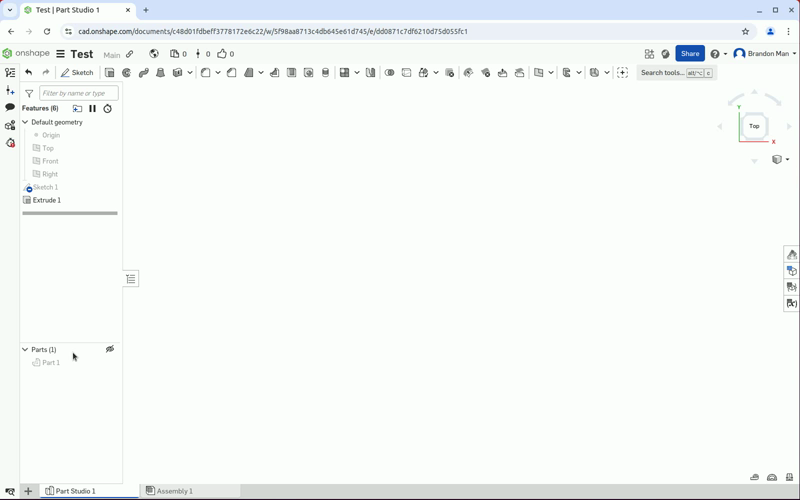
key_up(shift)
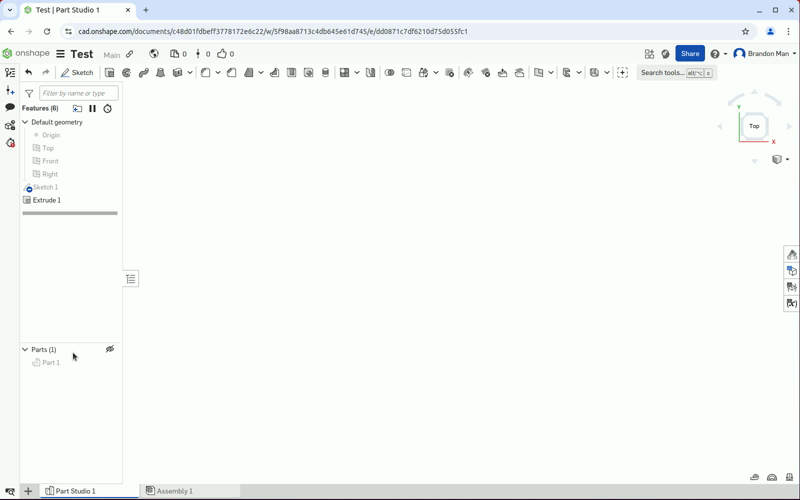
mouse_move(73, 352)
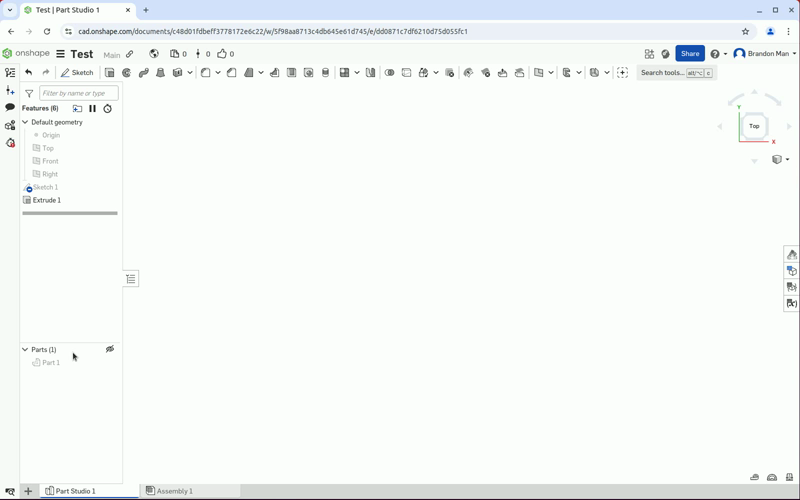
key(shift+y)
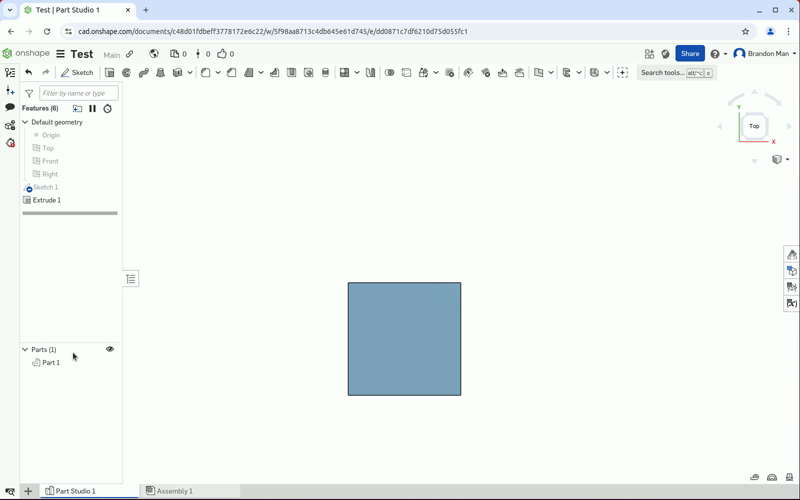
mouse_move(541, 75)
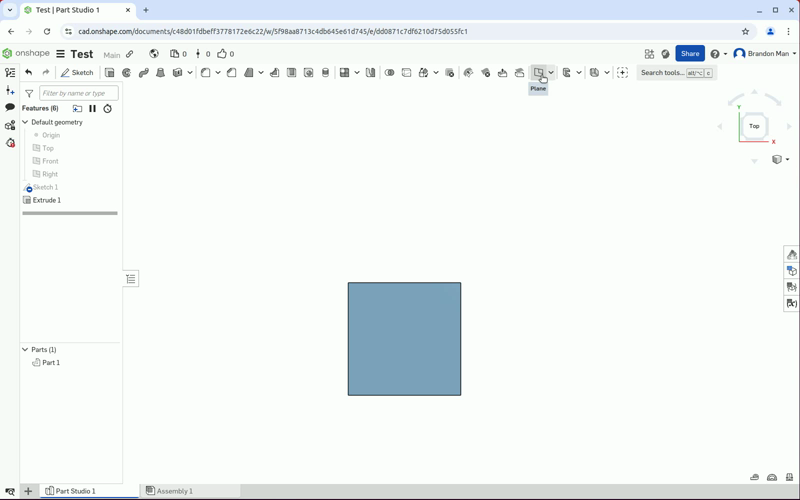
click(541, 75)
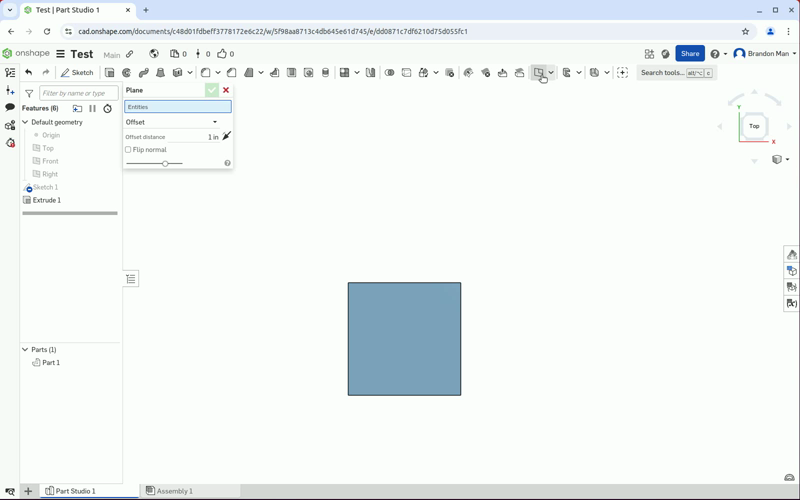
mouse_move(73, 150)
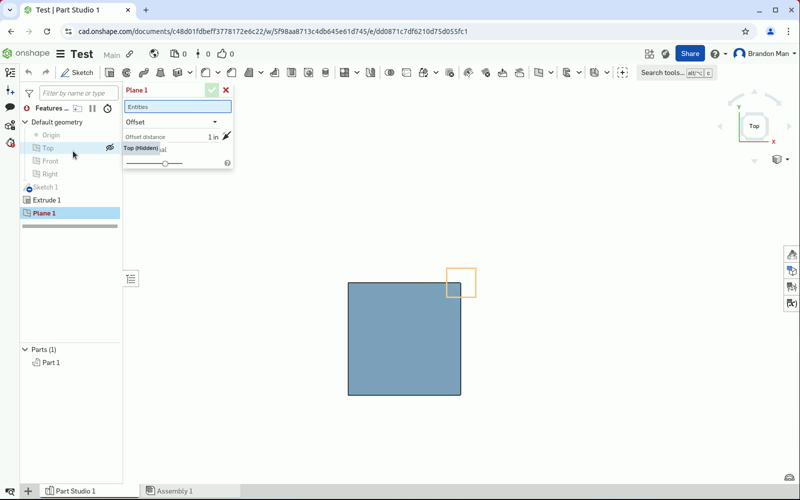
click(73, 150)
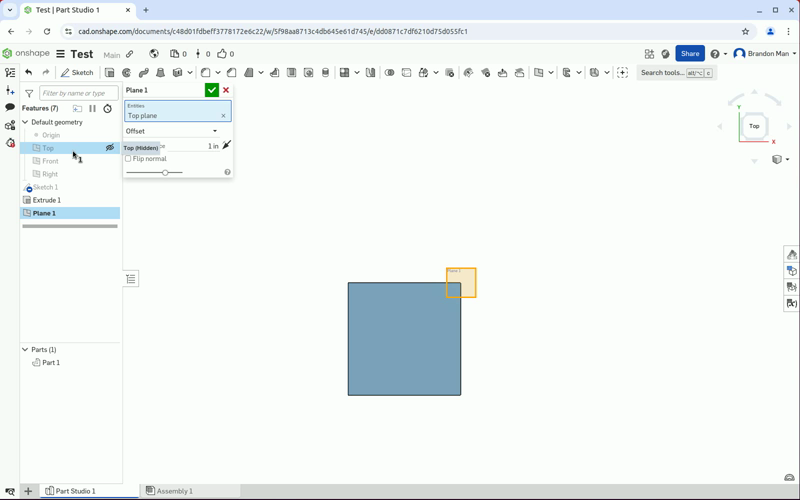
key(tab, 2)
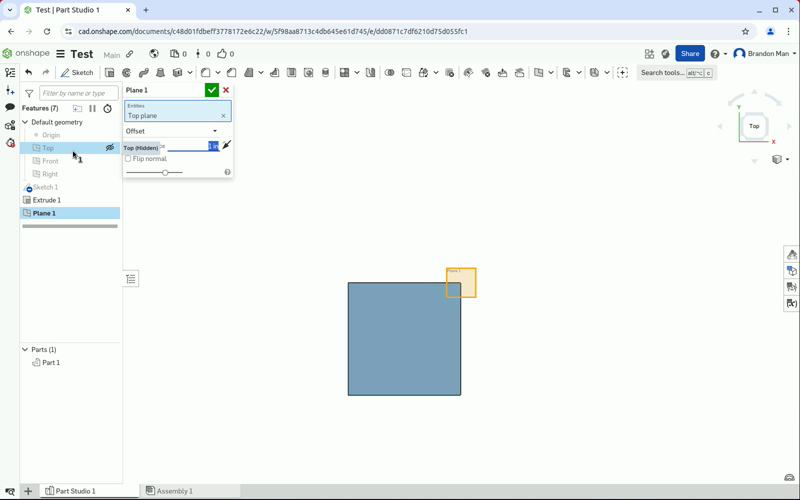
text(9.151)
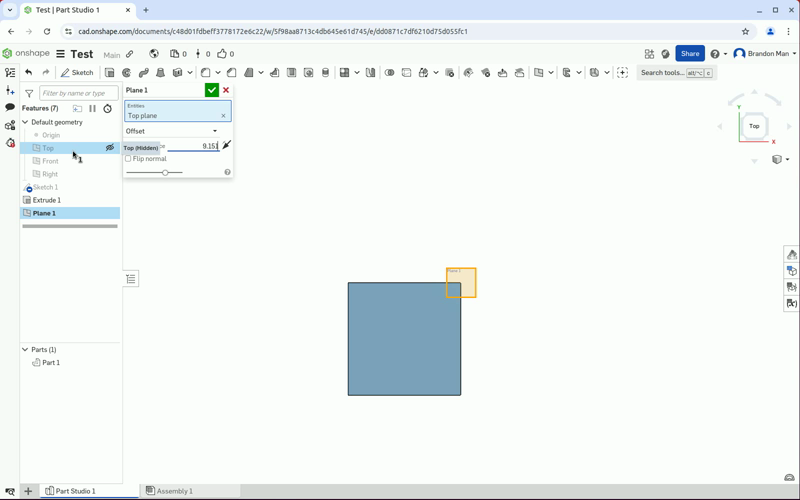
key(enter, 2)
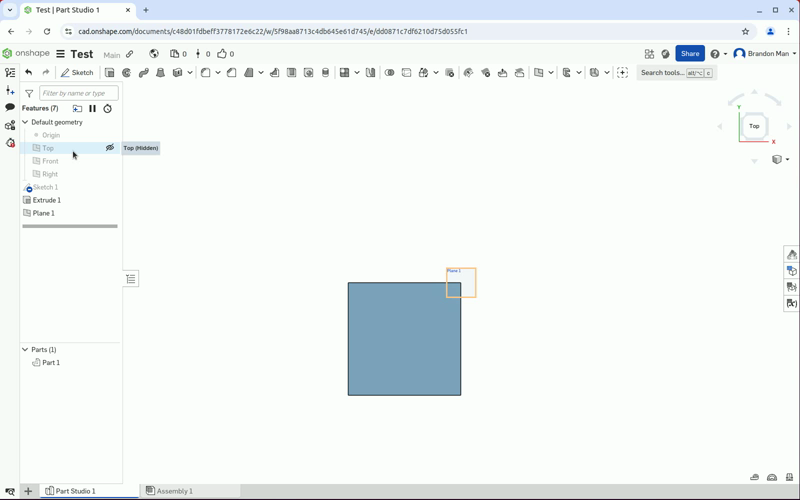
key(shift+s)
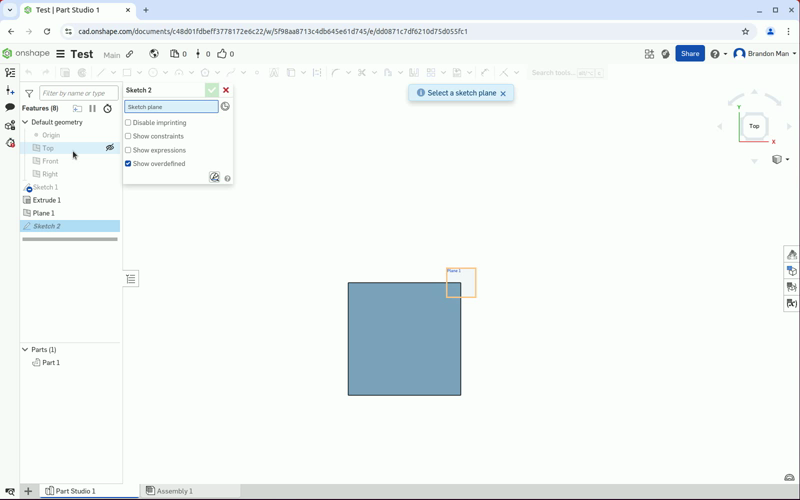
mouse_move(73, 215)
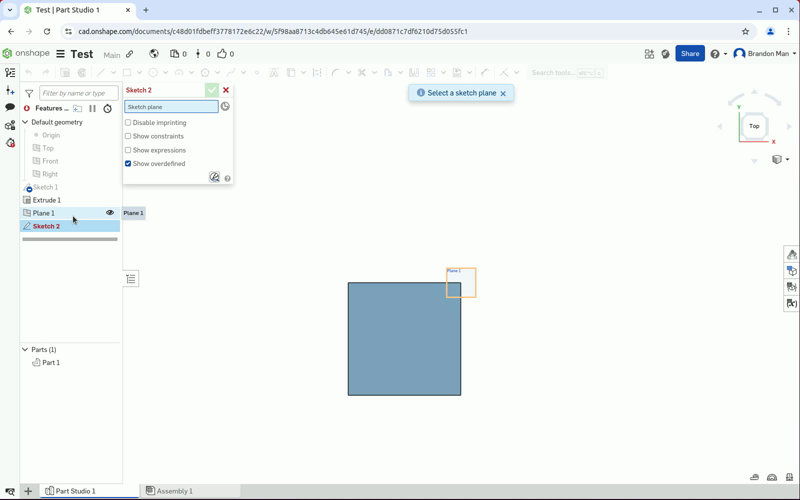
click(73, 215)
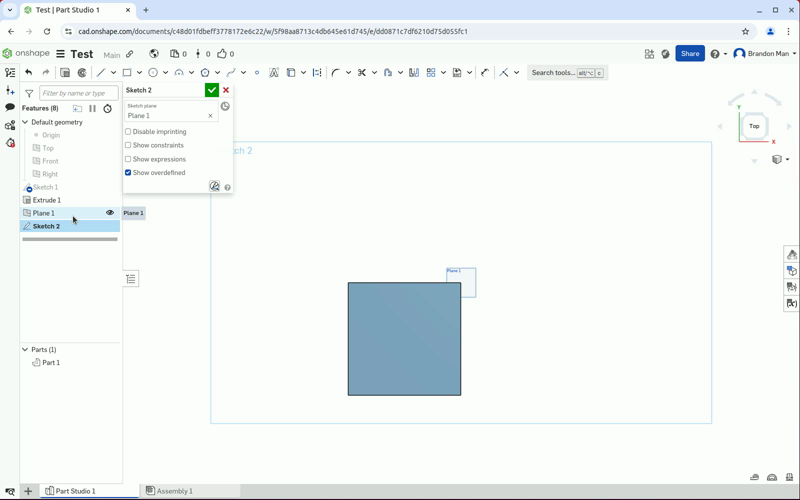
mouse_move(73, 352)
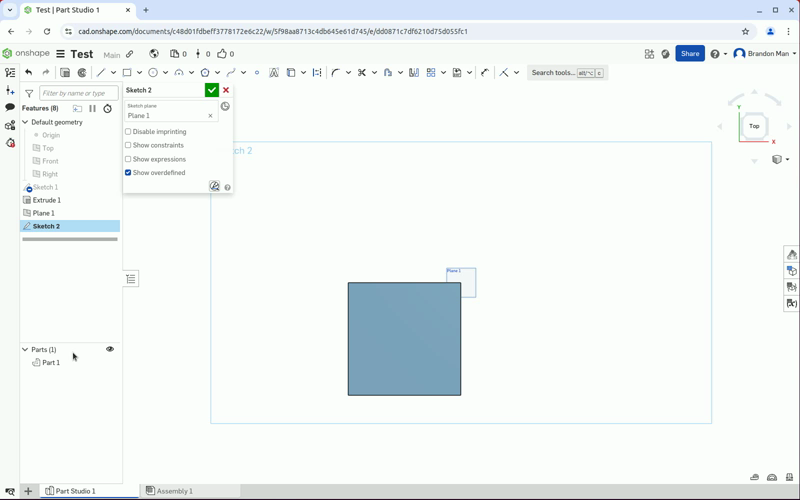
key(y)
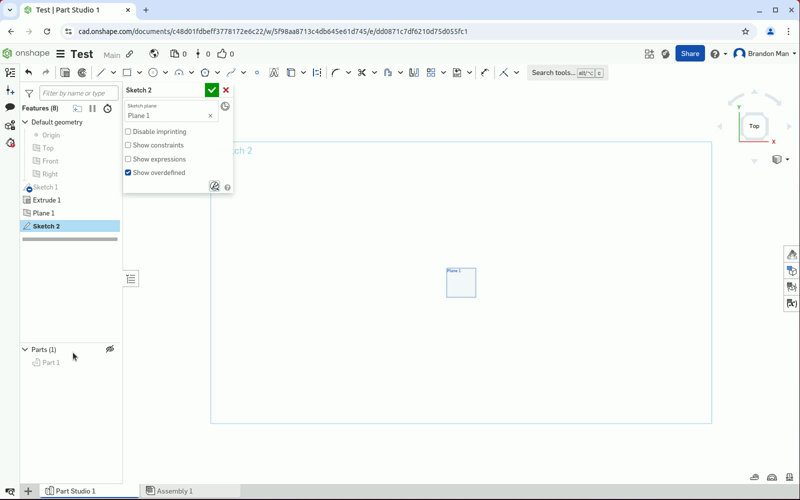
key(c)
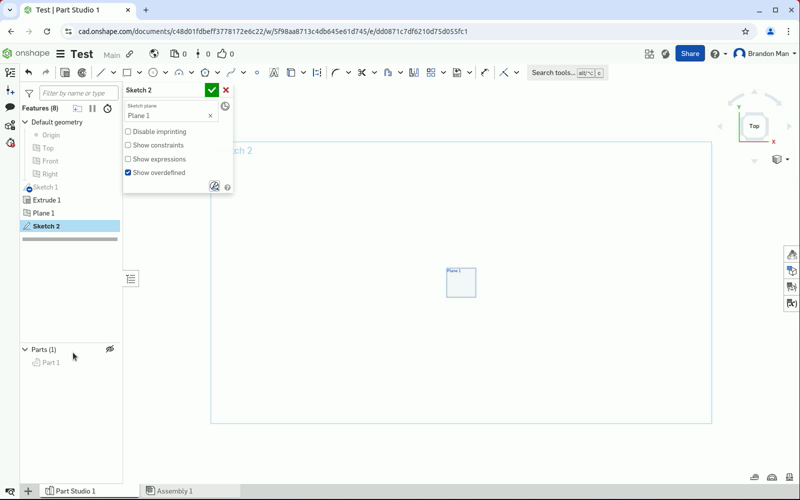
key_down(shift)
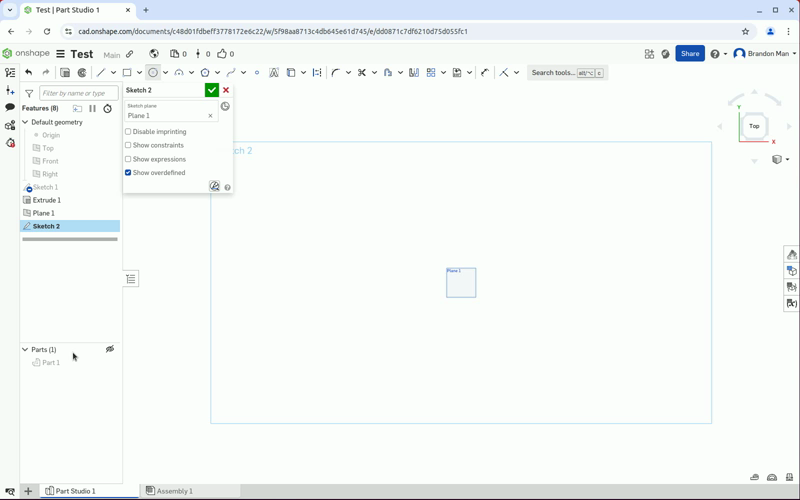
mouse_move(404, 339)
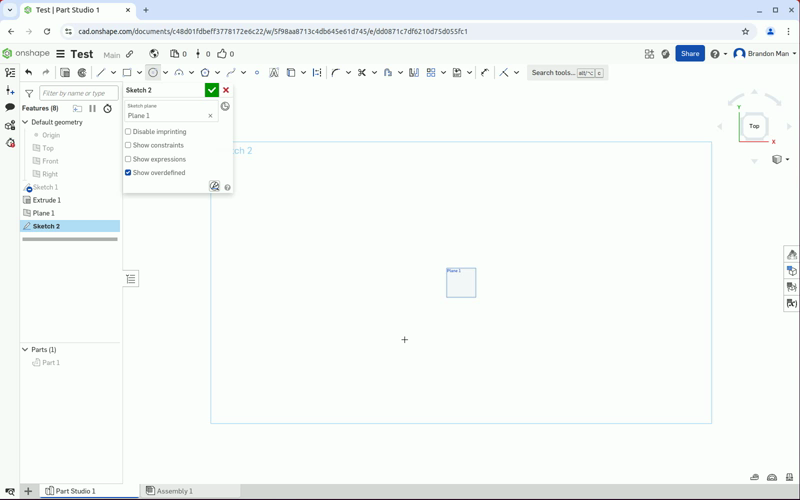
click(404, 339)
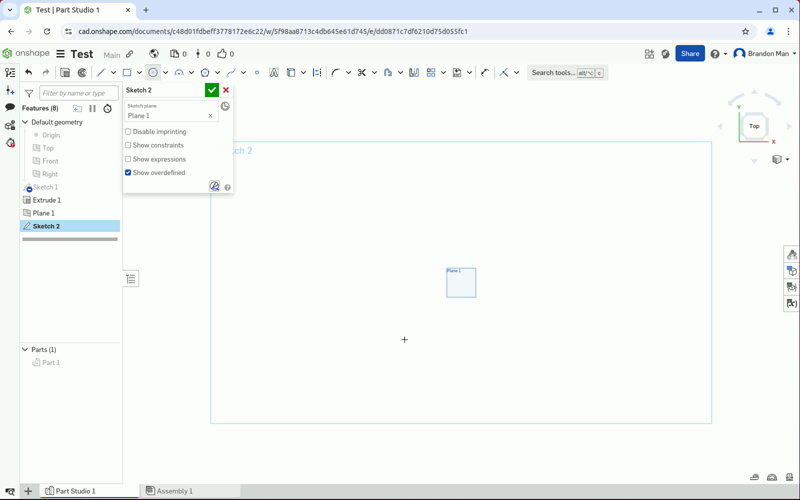
key_up(shift)
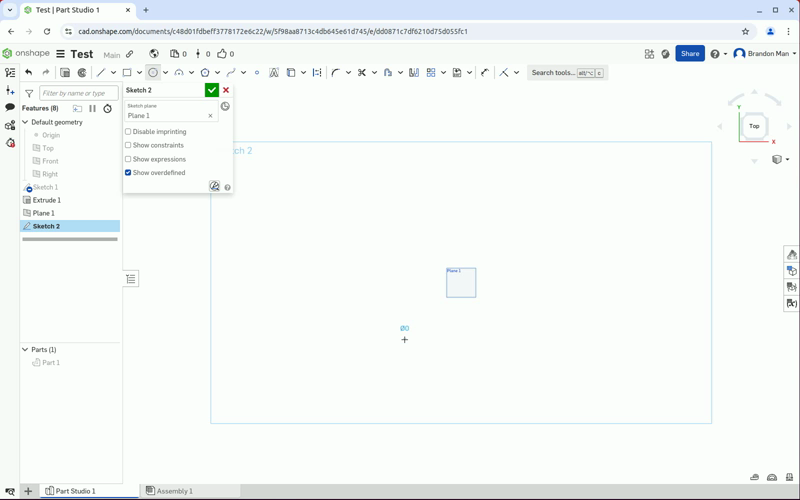
mouse_move(439, 339)
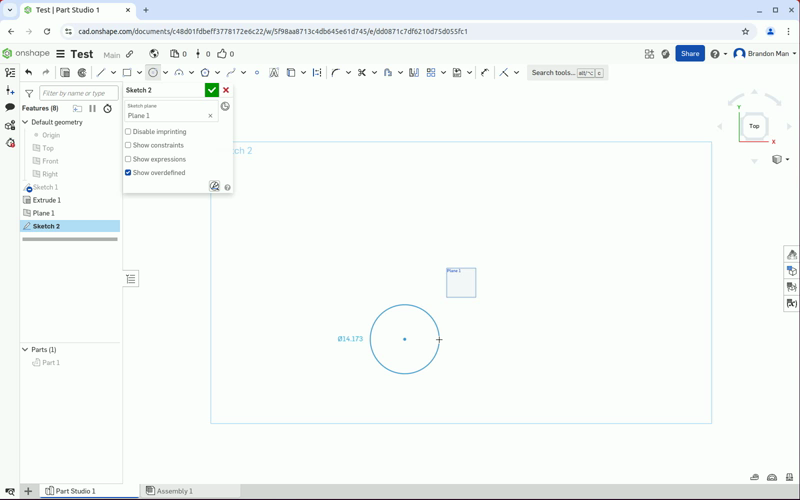
click(439, 339)
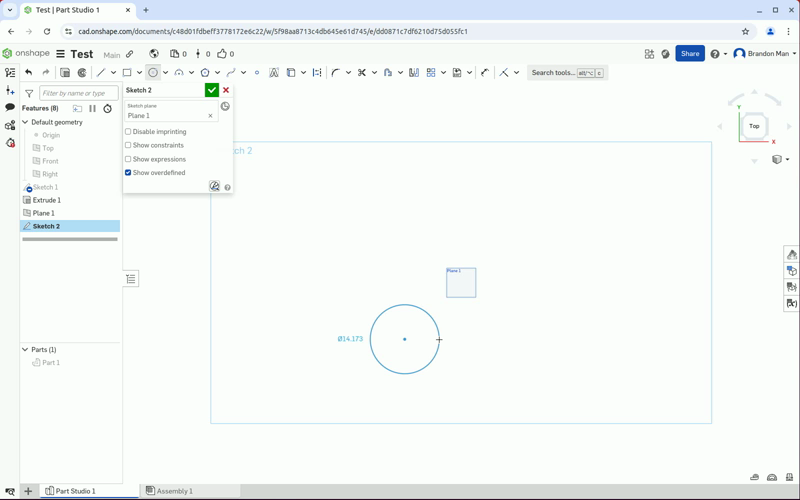
key(esc)
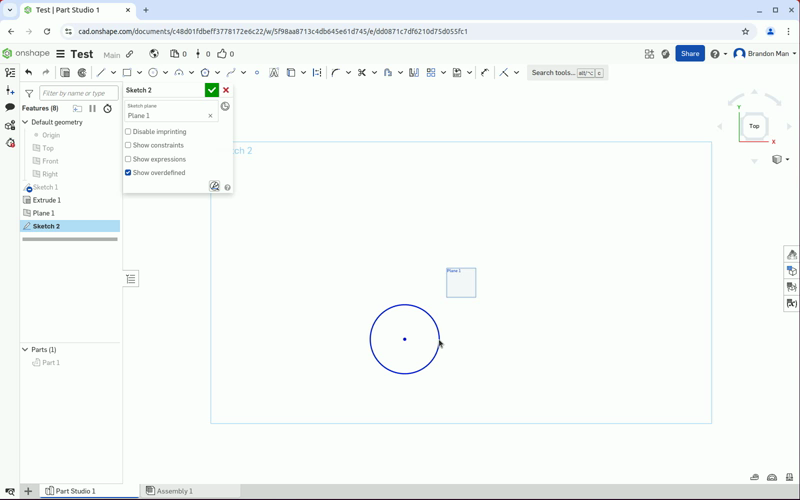
mouse_move(387, 335)
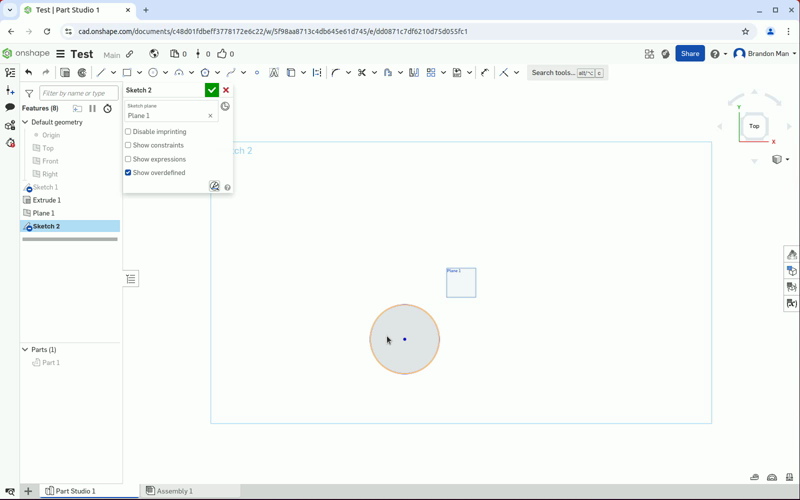
click(387, 335)
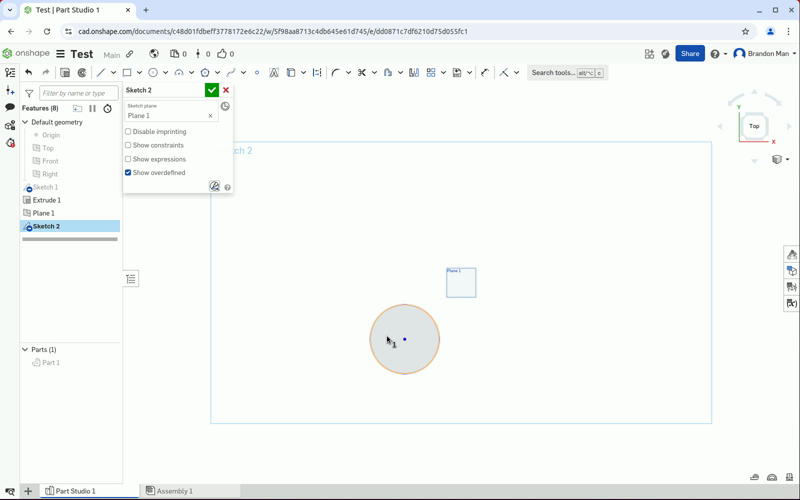
mouse_move(73, 352)
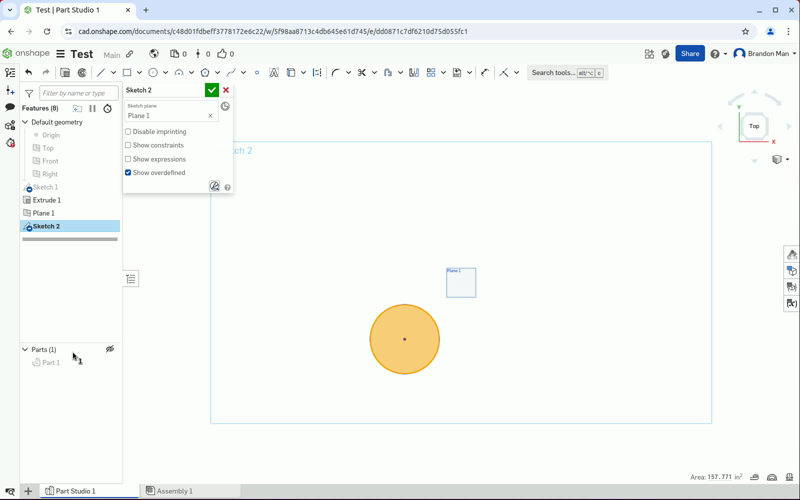
key(shift+y)
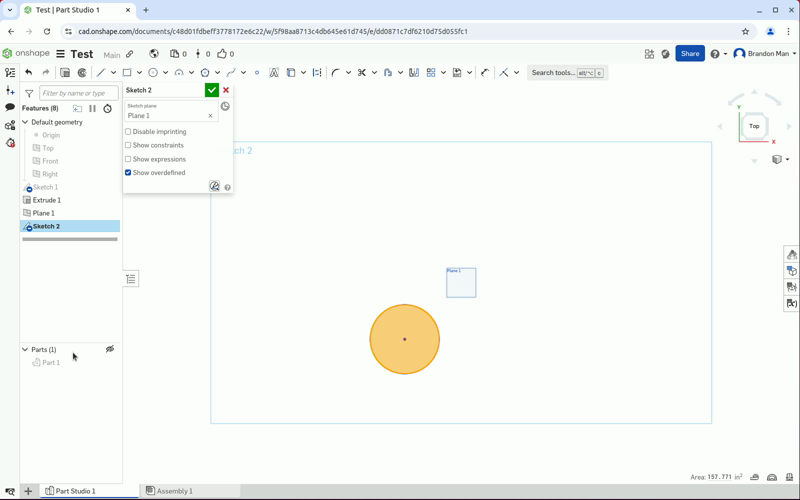
key(shift+e)
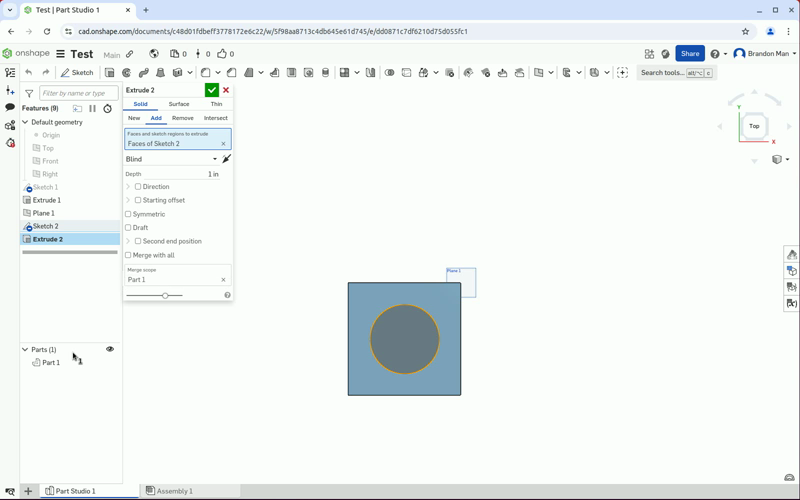
mouse_move(143, 106)
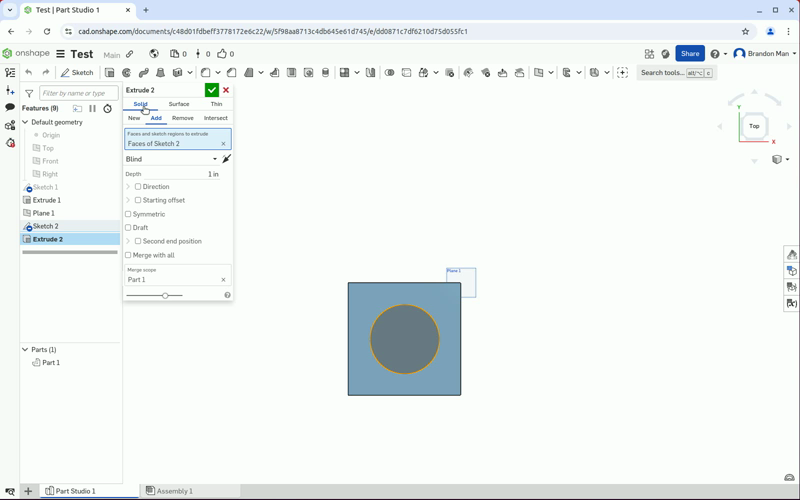
click(143, 106)
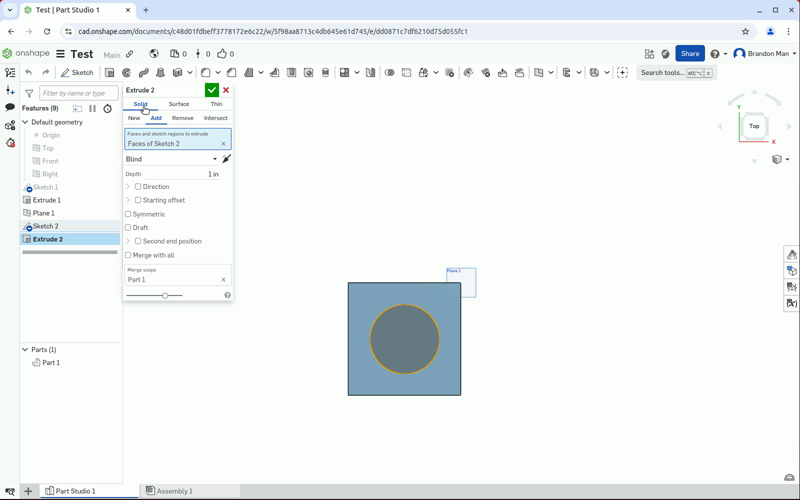
mouse_move(186, 120)
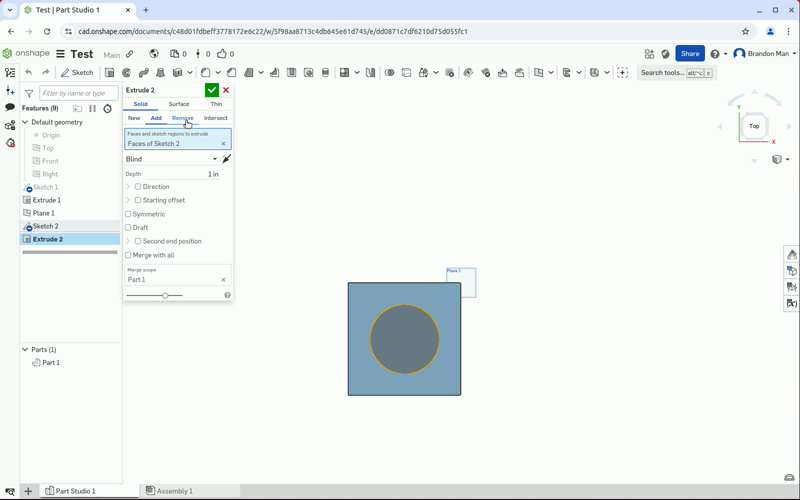
click(186, 120)
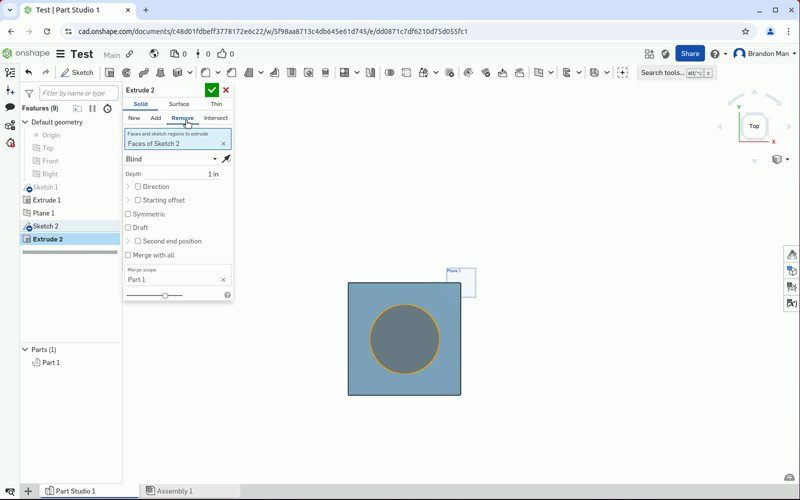
key(tab, 4)
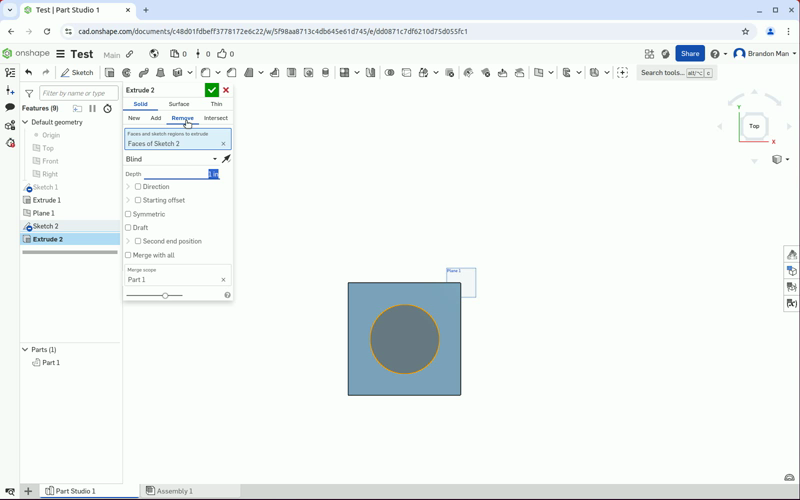
text(23.108)
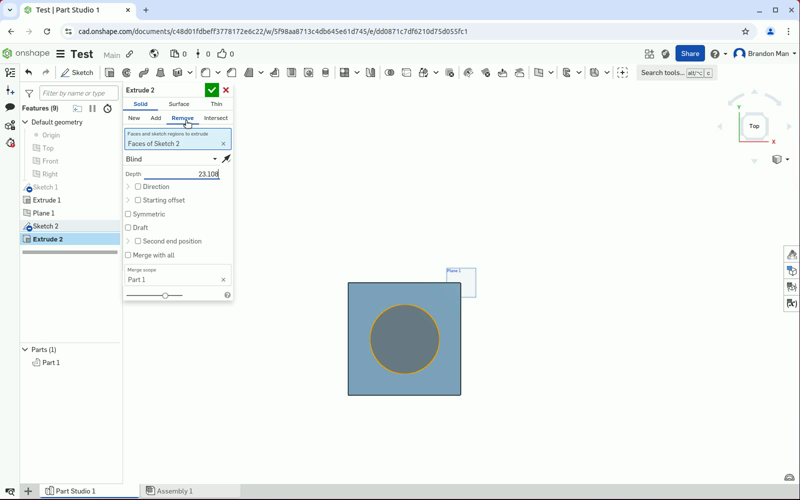
key(tab, 6)
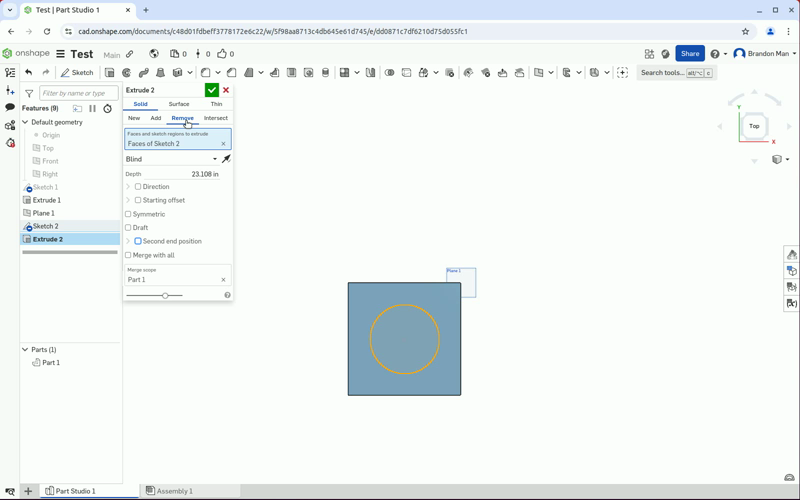
key(space)
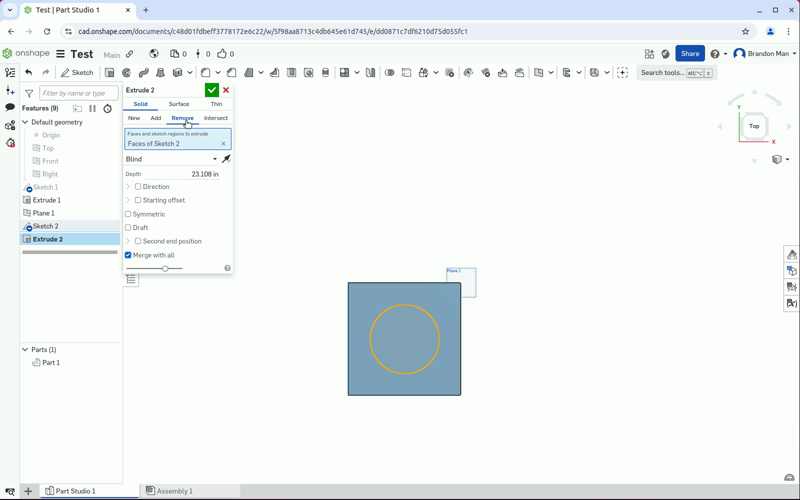
key(enter)
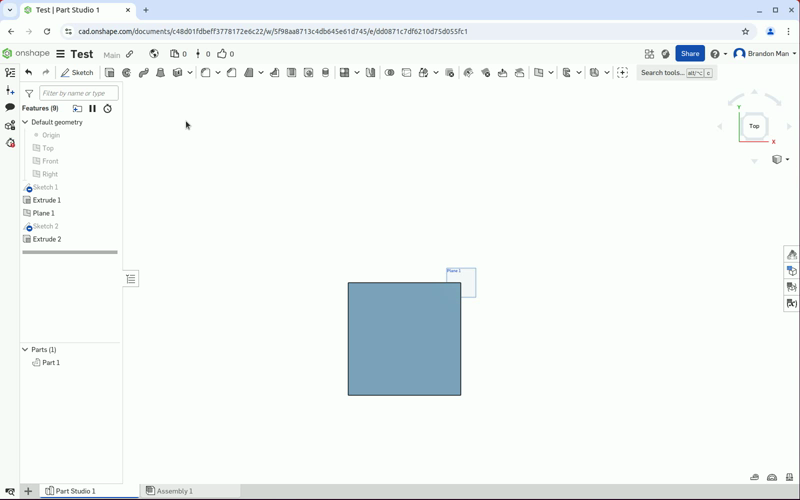
key(shift+h)
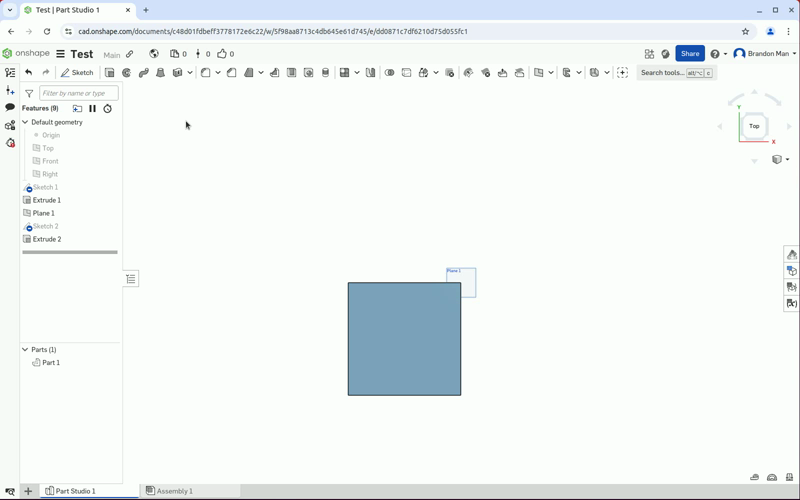
key(shift+h)
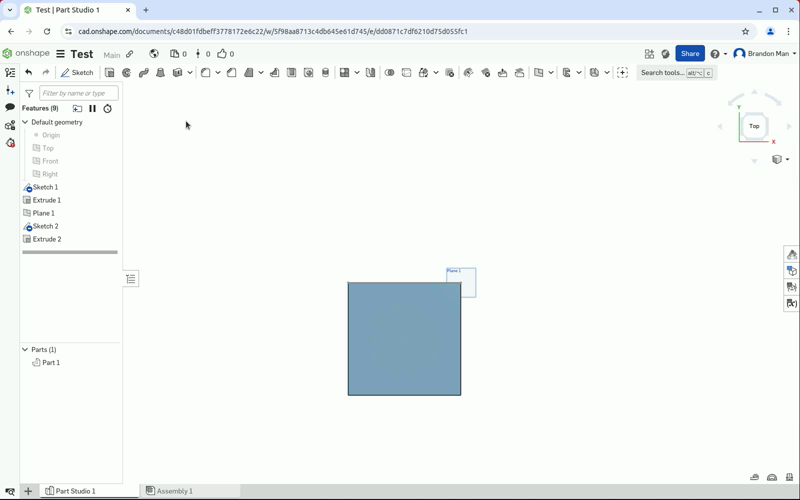
key(shift+7)
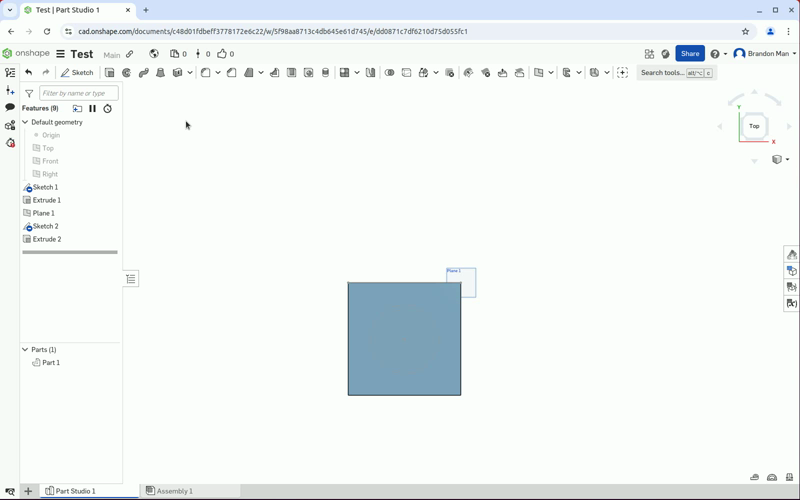
key(up, 3)
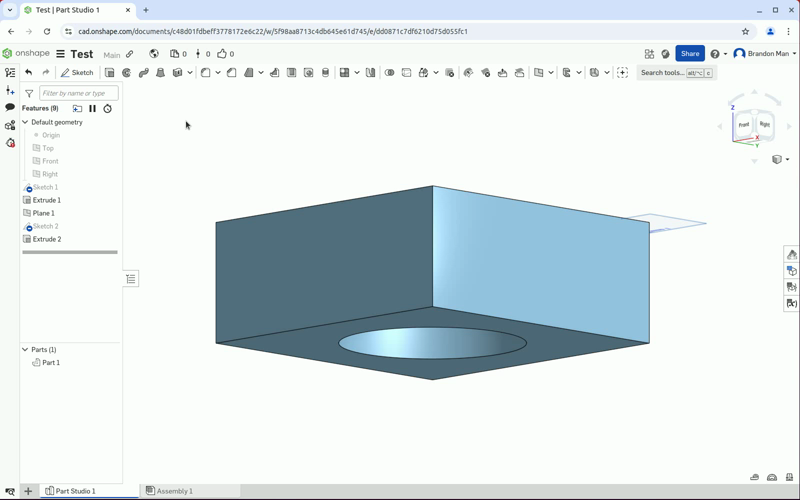
key(left, 3)
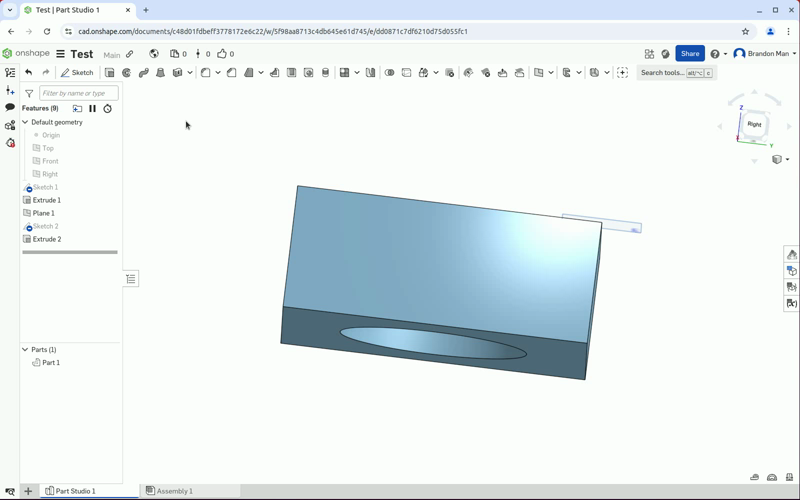
key(right, 3)
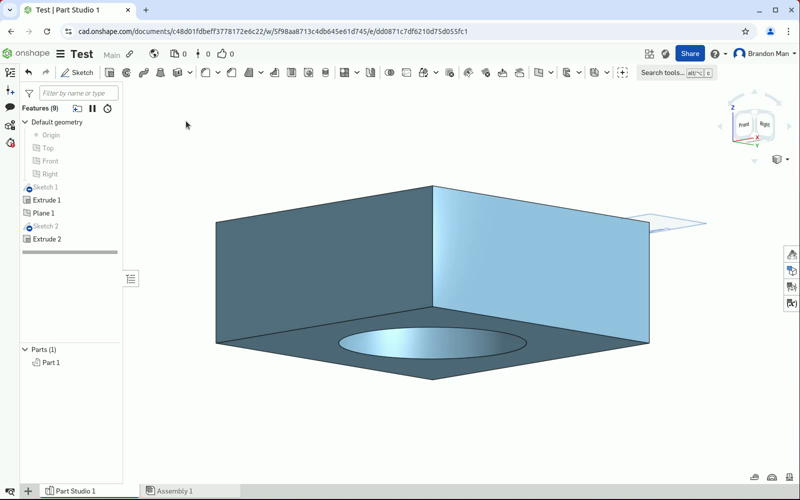
key(down, 3)
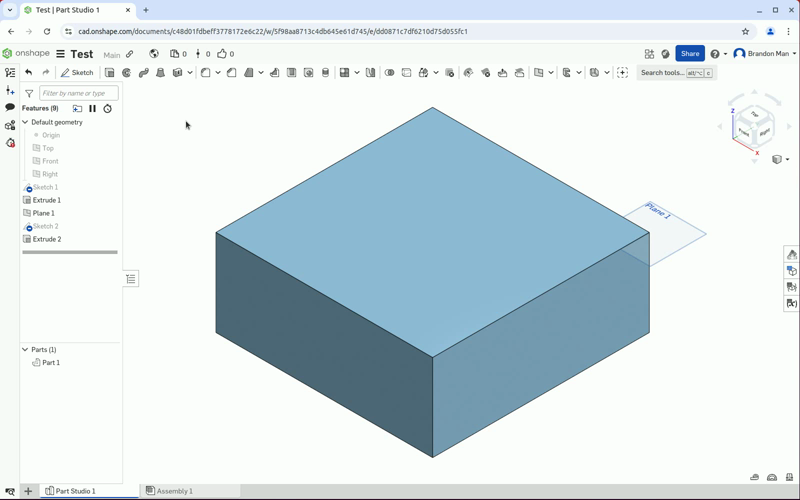
mouse_move(73, 189)
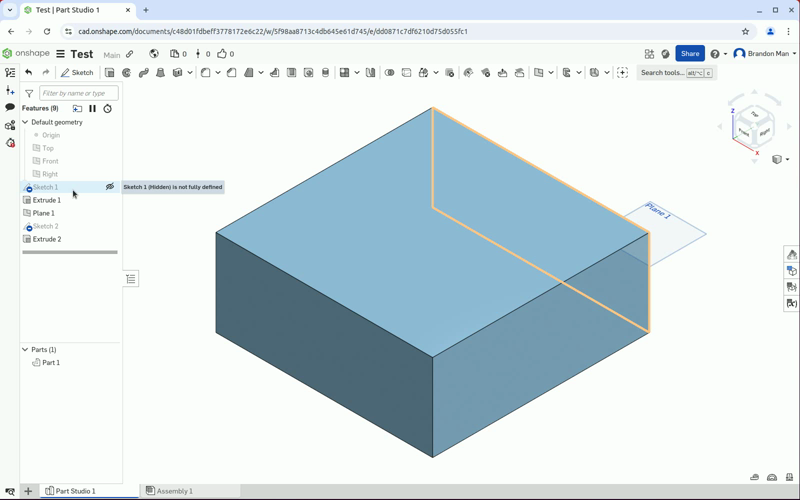
click(73, 189)